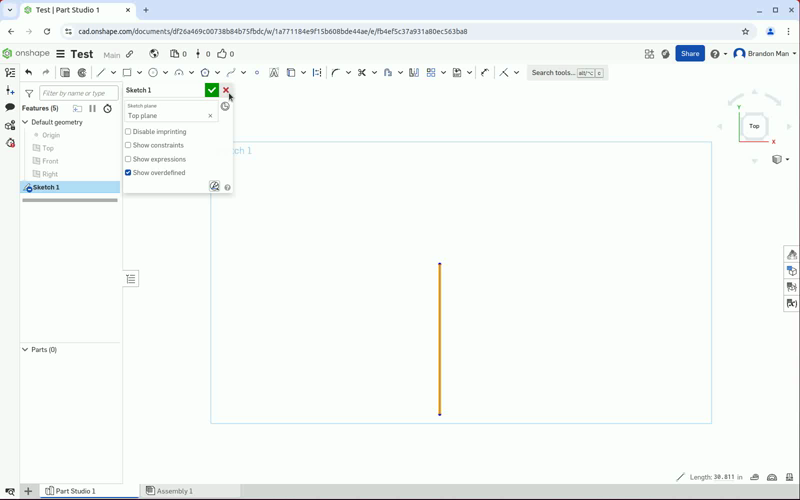
key(shift+h)
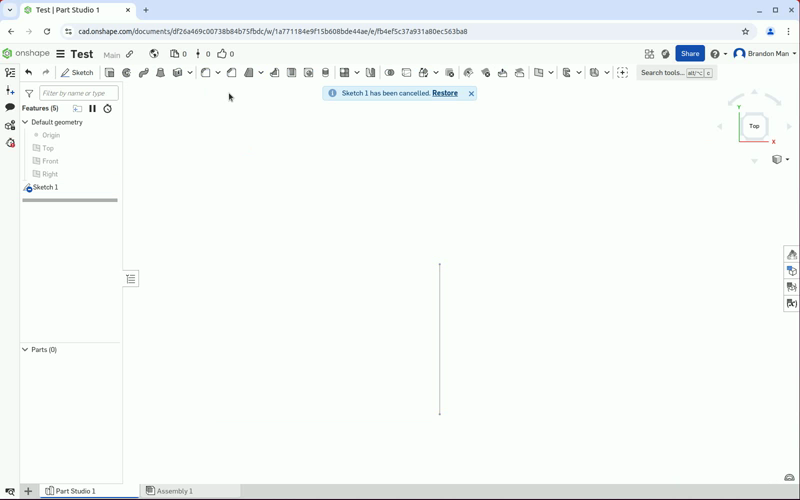
key(shift+s)
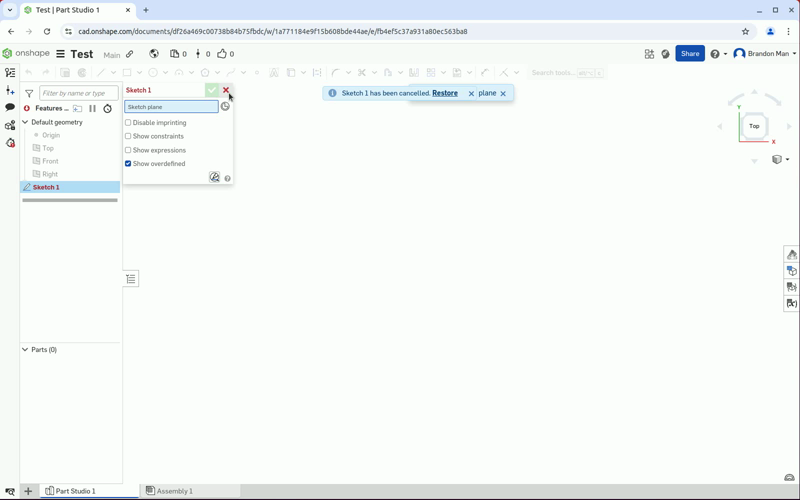
mouse_move(73, 150)
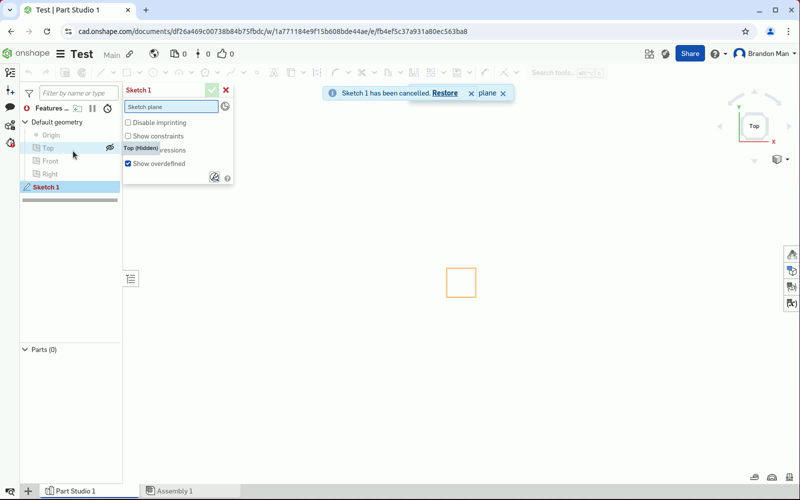
click(73, 150)
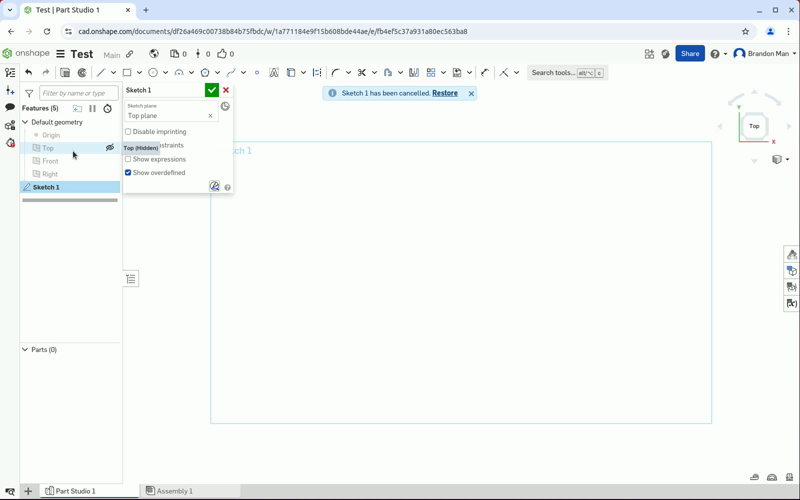
mouse_move(73, 352)
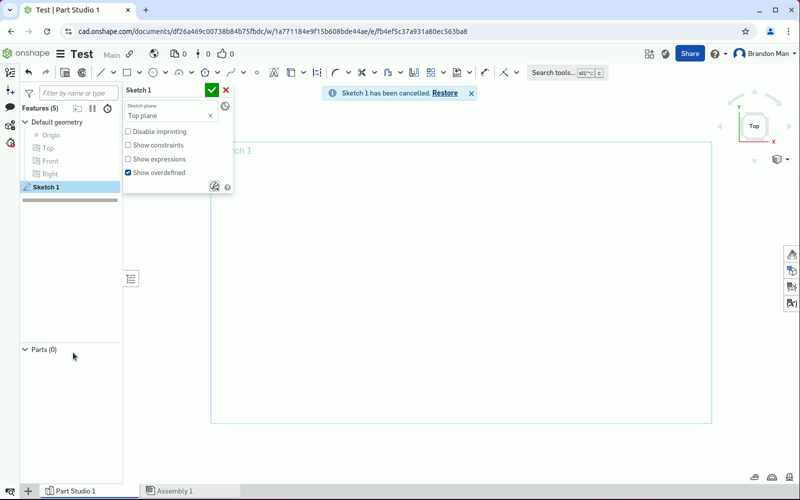
key(y)
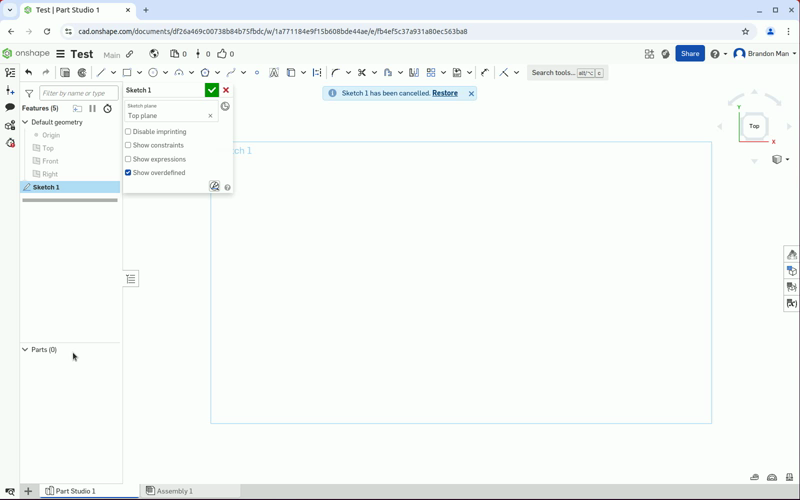
key(c)
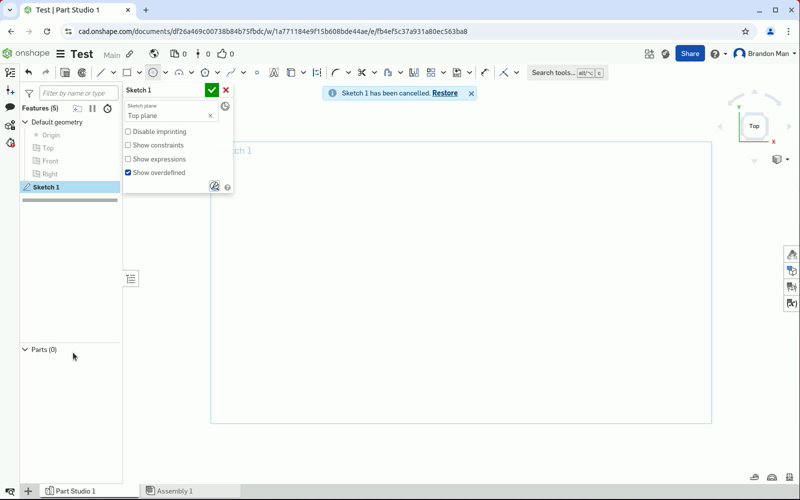
key_down(shift)
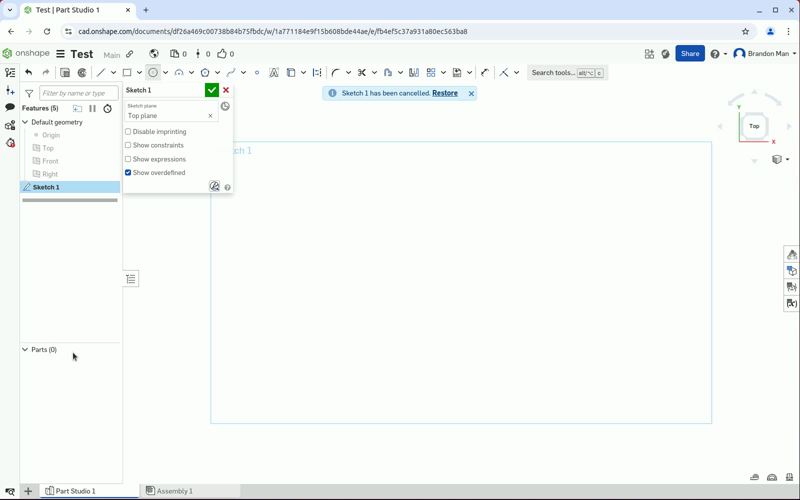
mouse_move(461, 282)
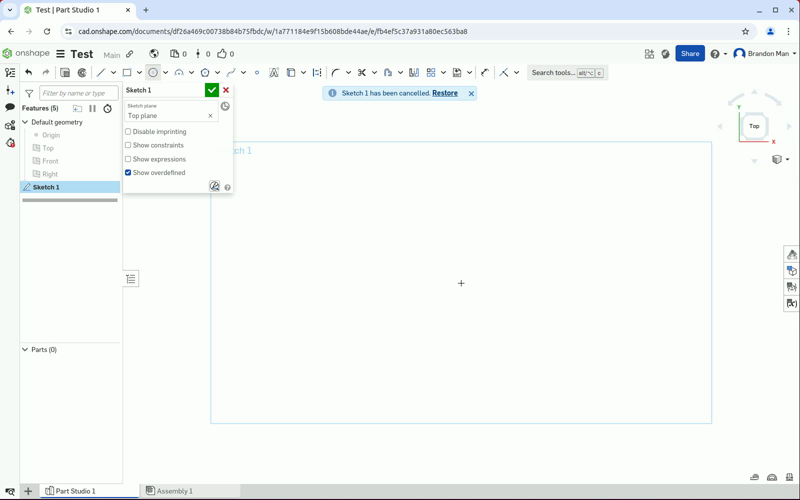
click(461, 282)
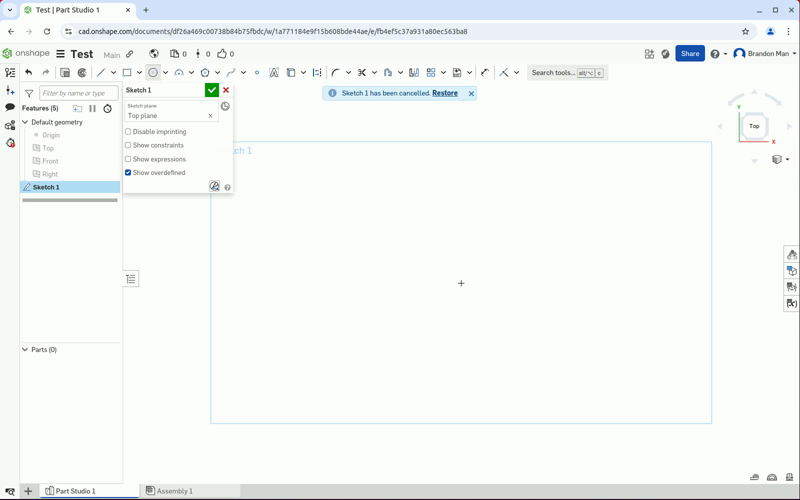
key_up(shift)
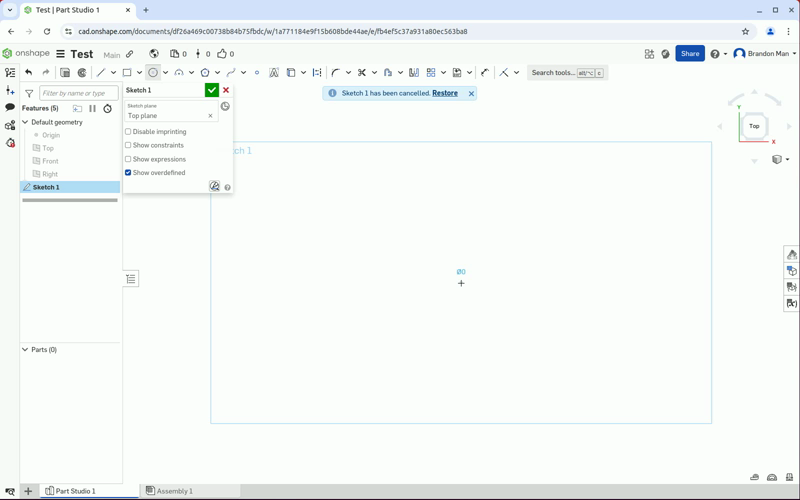
mouse_move(518, 282)
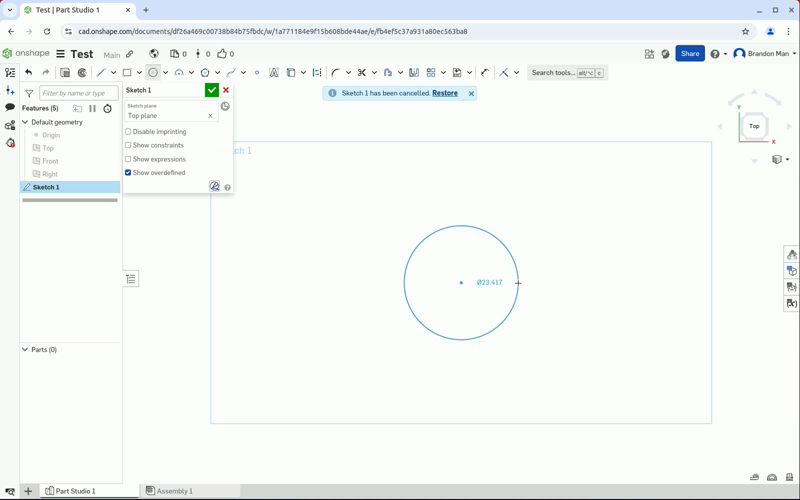
click(518, 282)
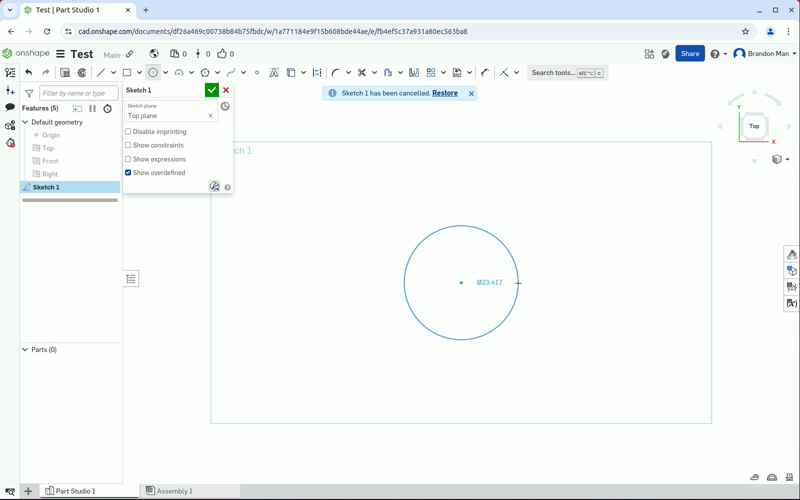
key(esc)
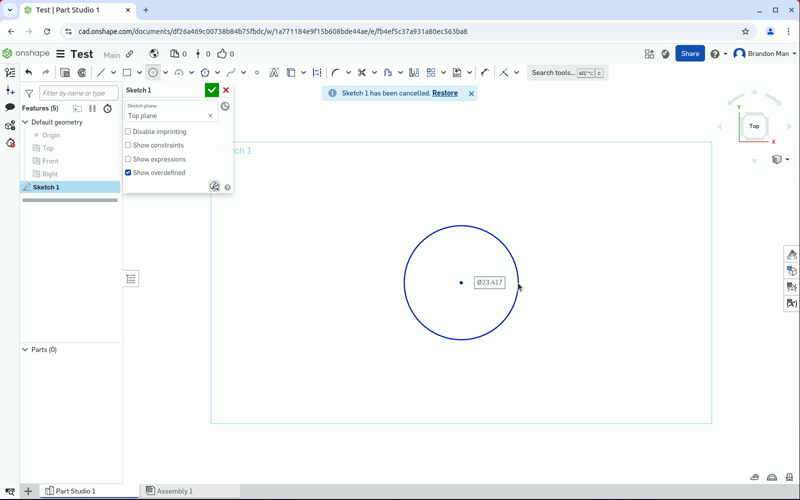
key(c)
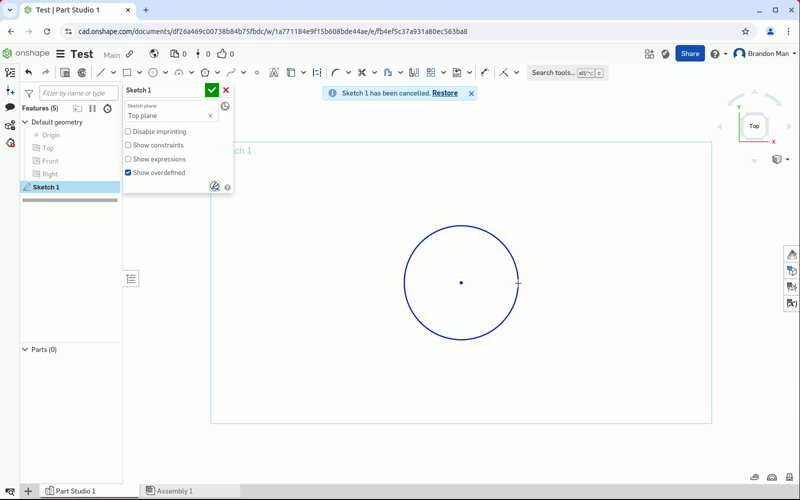
key_down(shift)
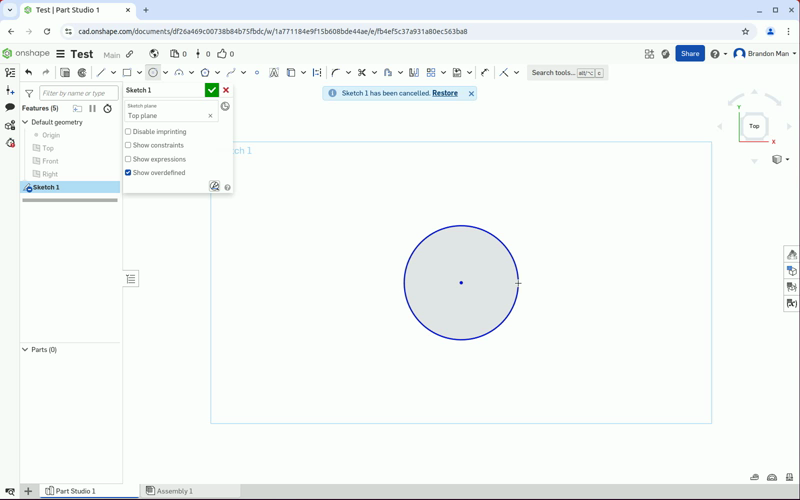
mouse_move(461, 282)
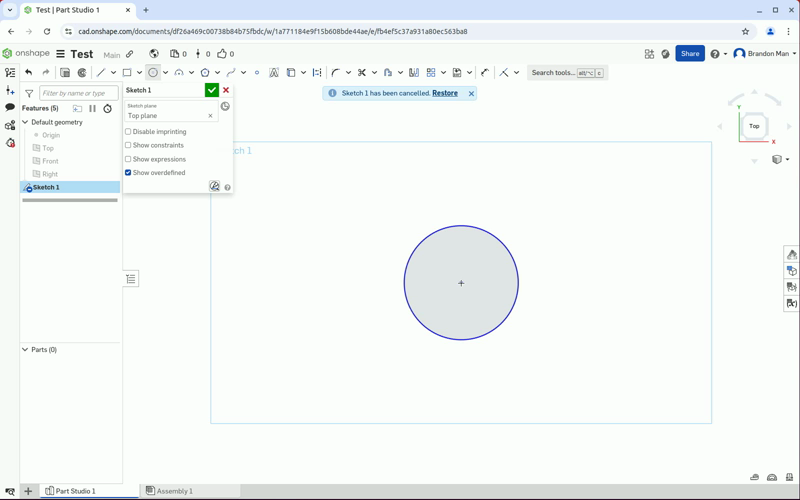
click(461, 282)
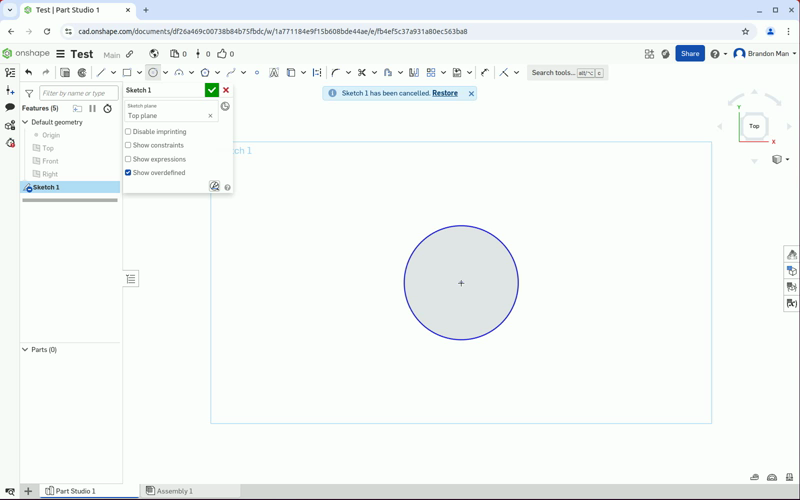
key_up(shift)
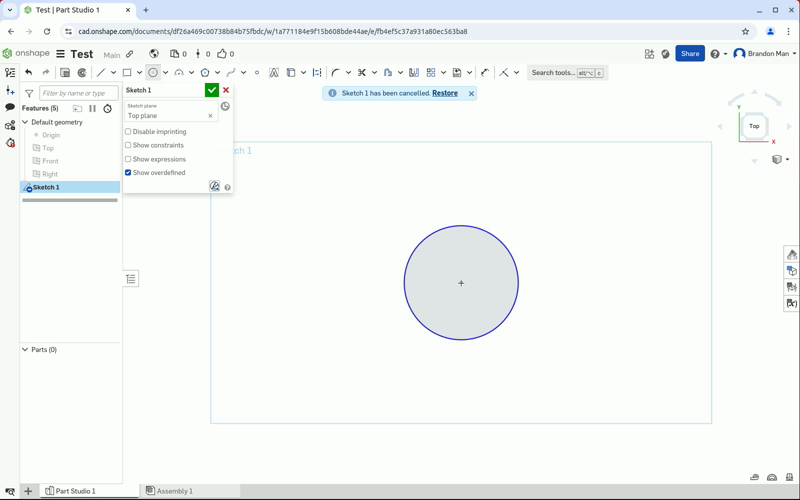
mouse_move(489, 282)
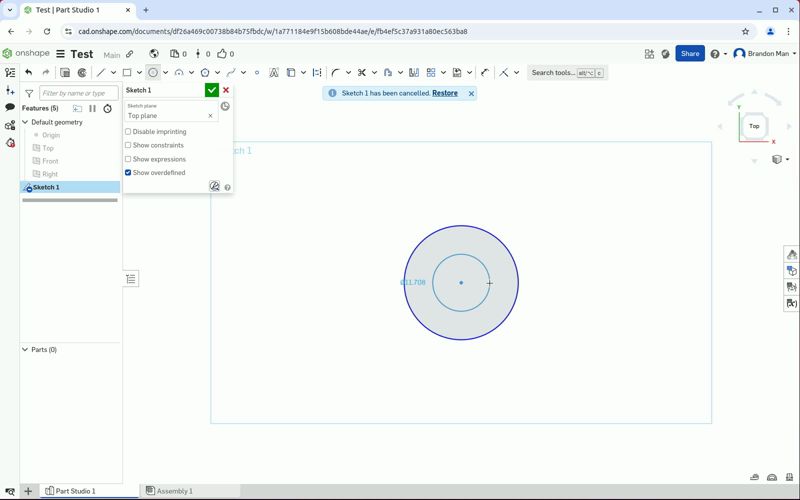
click(489, 282)
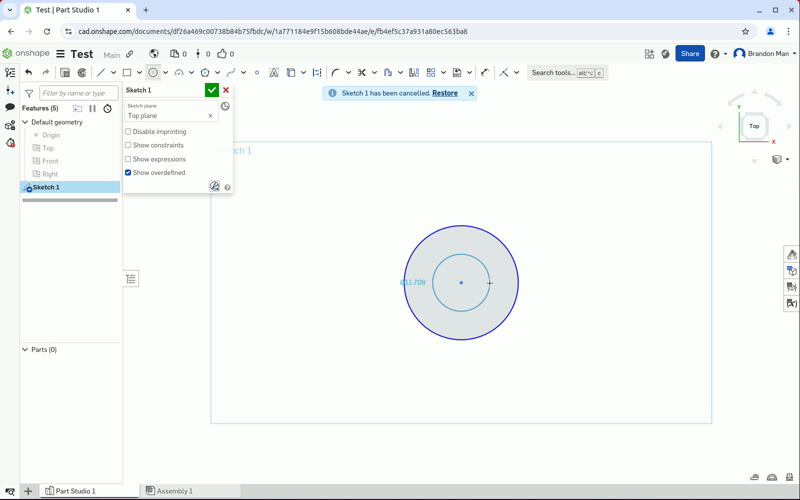
key(esc)
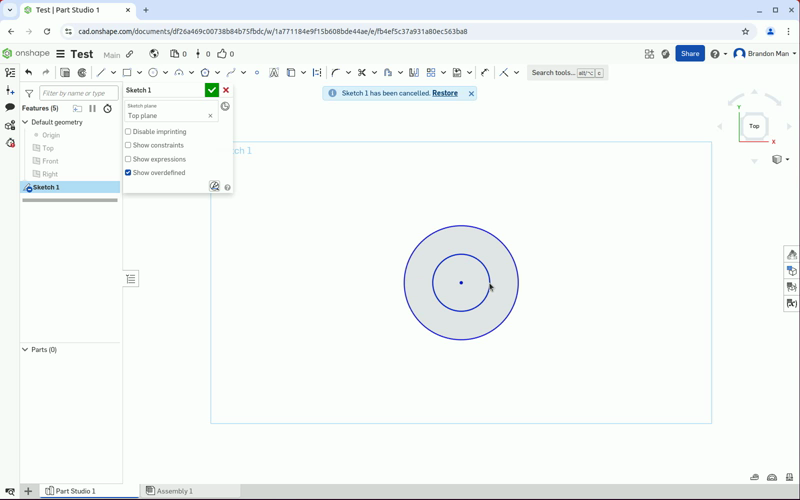
mouse_move(411, 281)
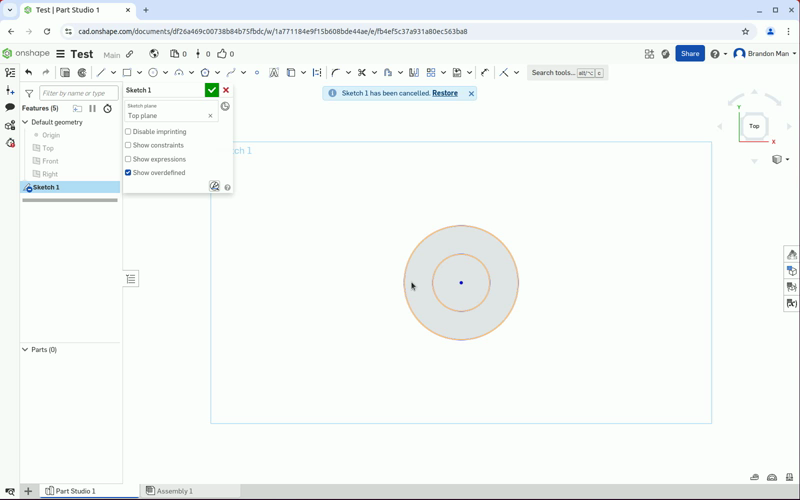
click(411, 281)
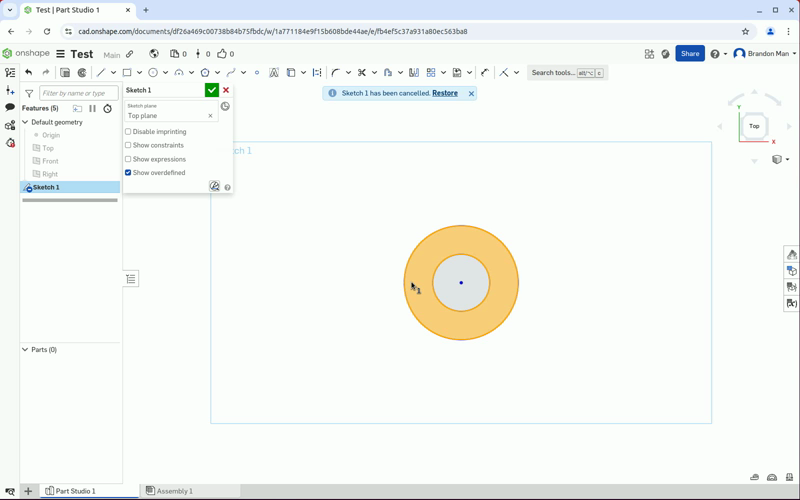
mouse_move(73, 352)
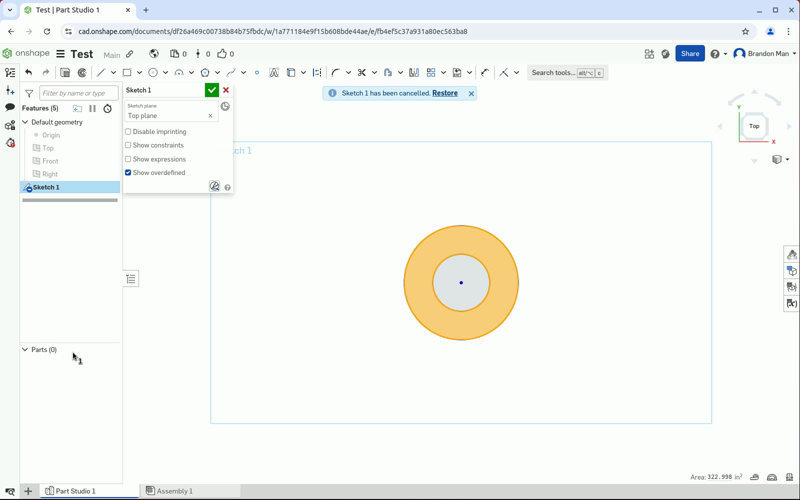
key(shift+y)
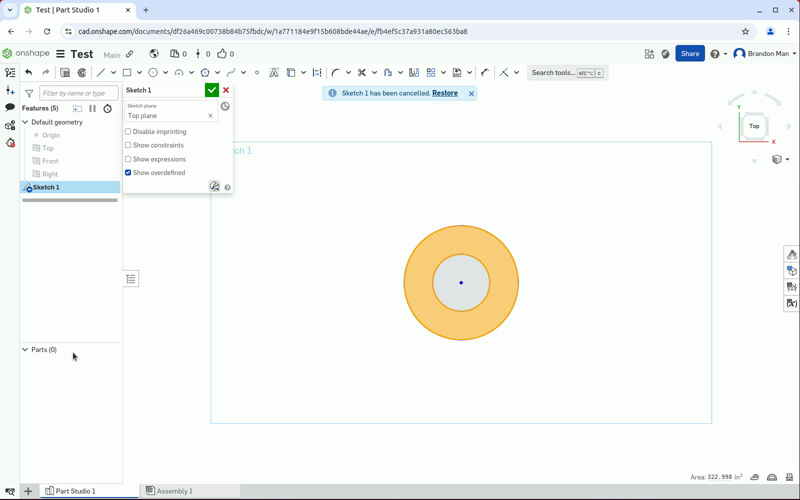
key(shift+e)
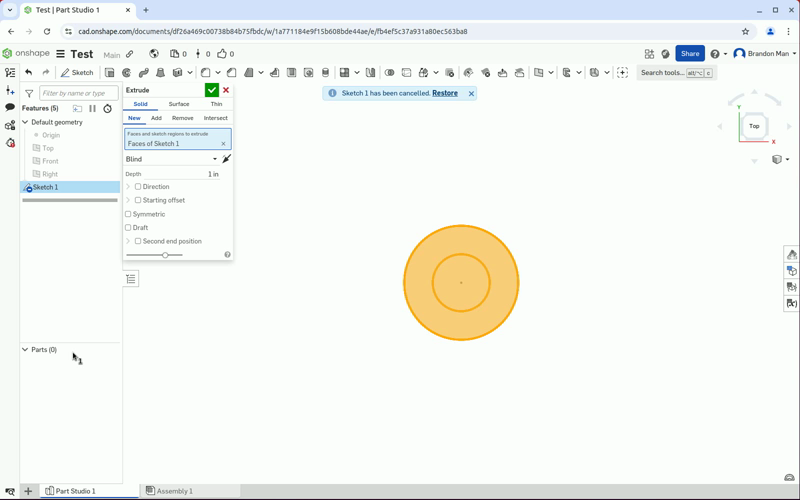
mouse_move(143, 106)
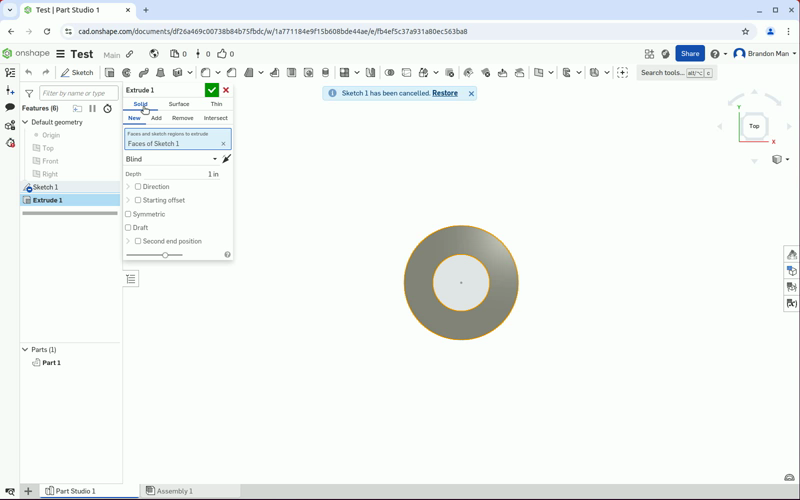
click(143, 106)
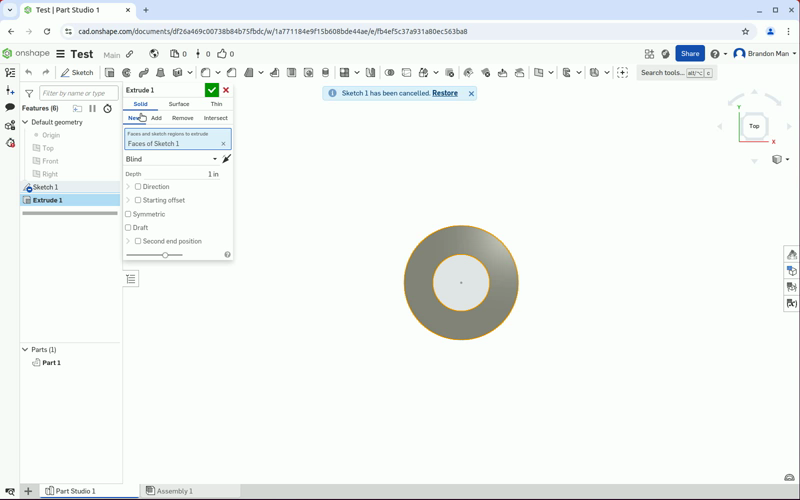
mouse_move(137, 120)
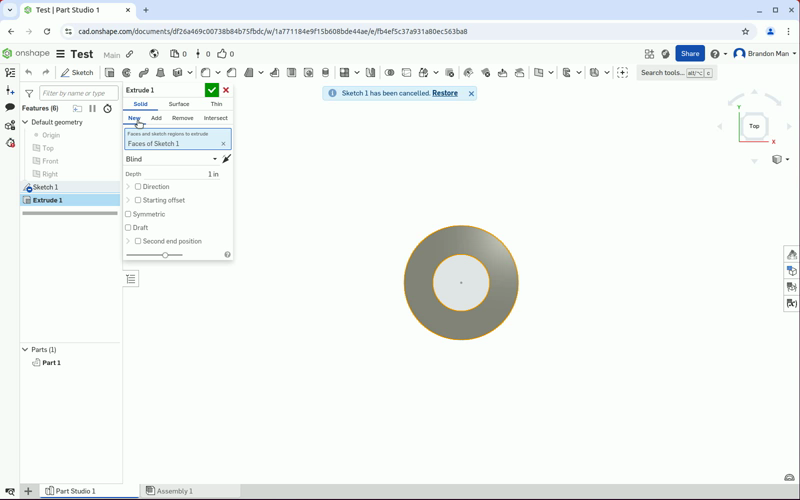
click(137, 120)
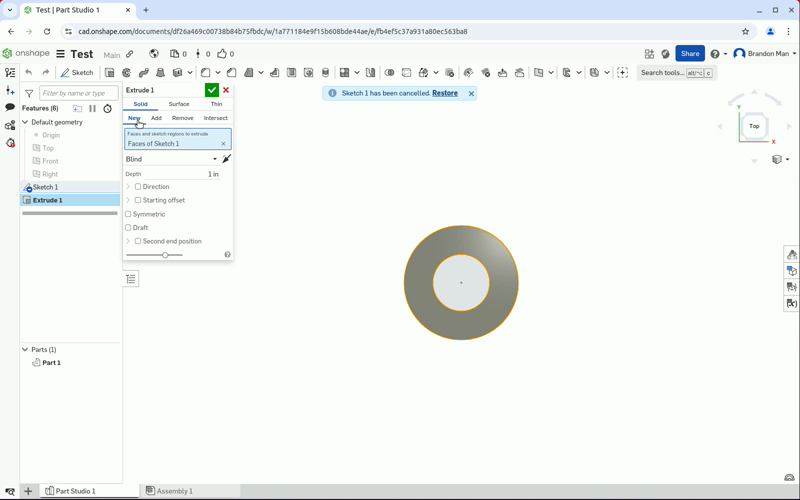
key(tab, 4)
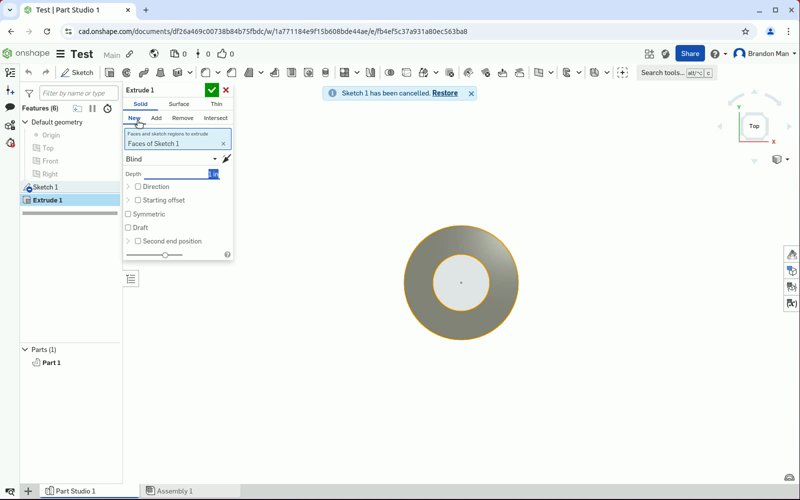
text(23.108)
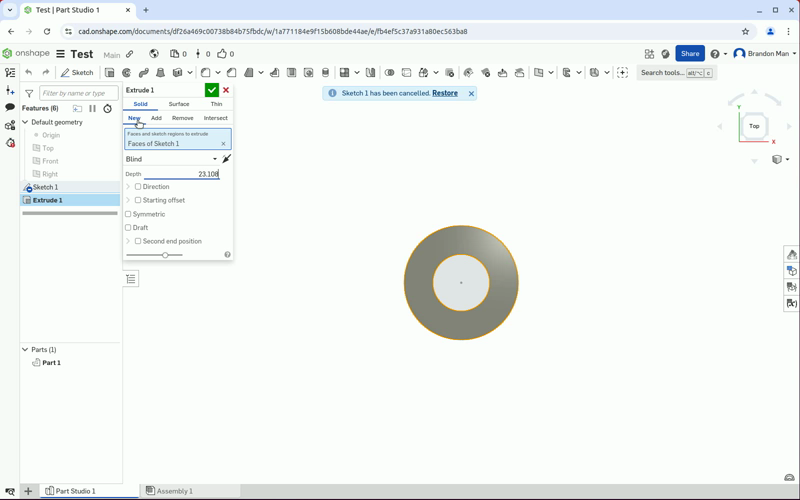
key(enter)
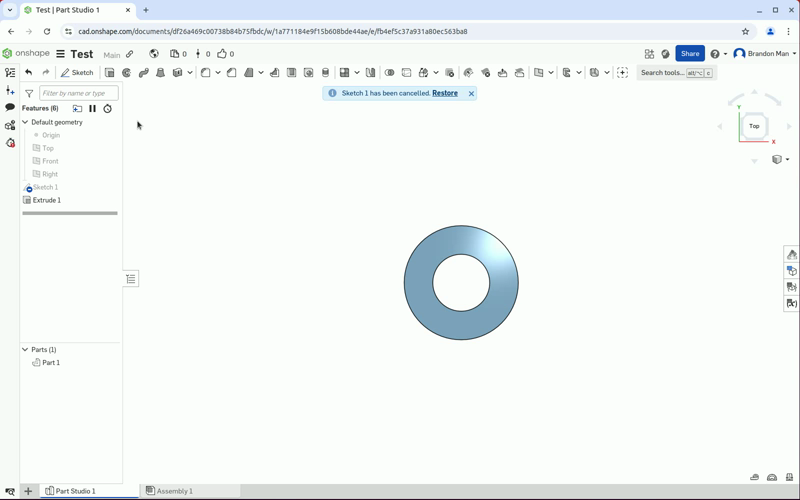
key(shift+h)
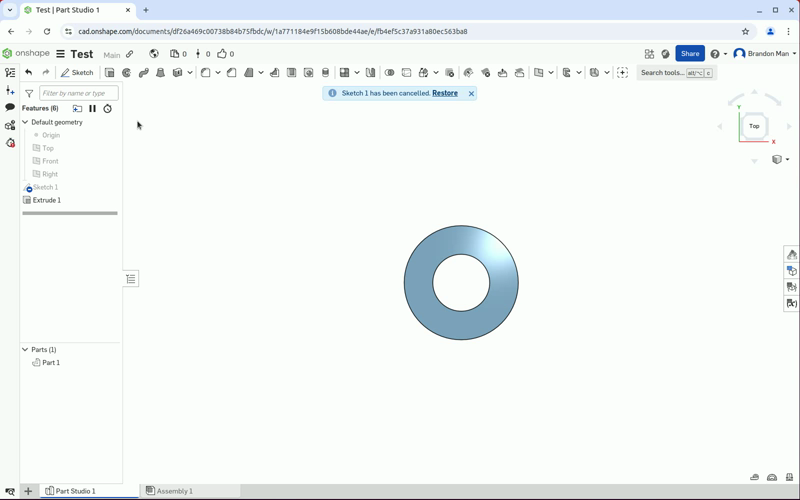
key(shift+h)
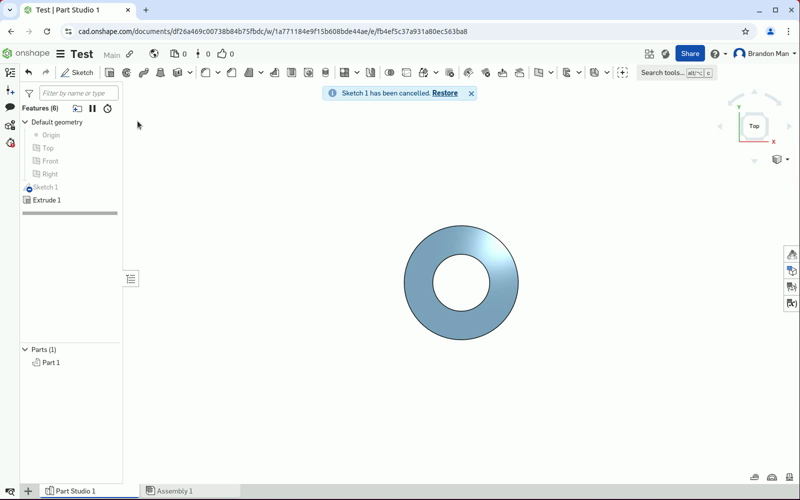
mouse_move(73, 189)
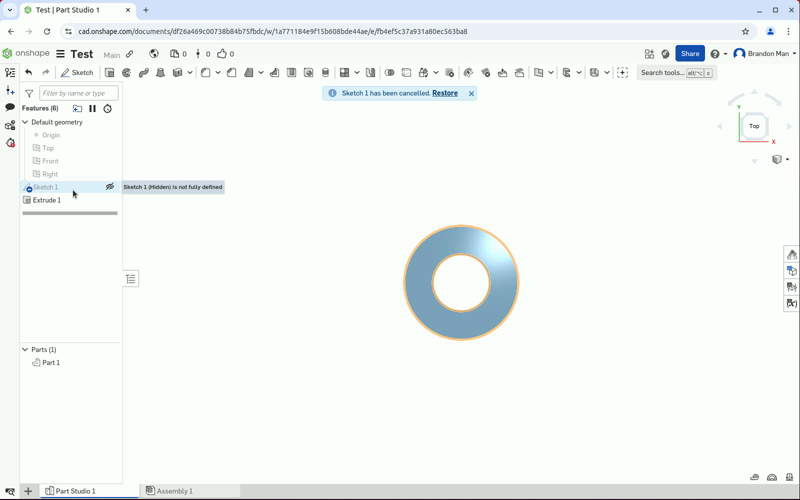
click(73, 189)
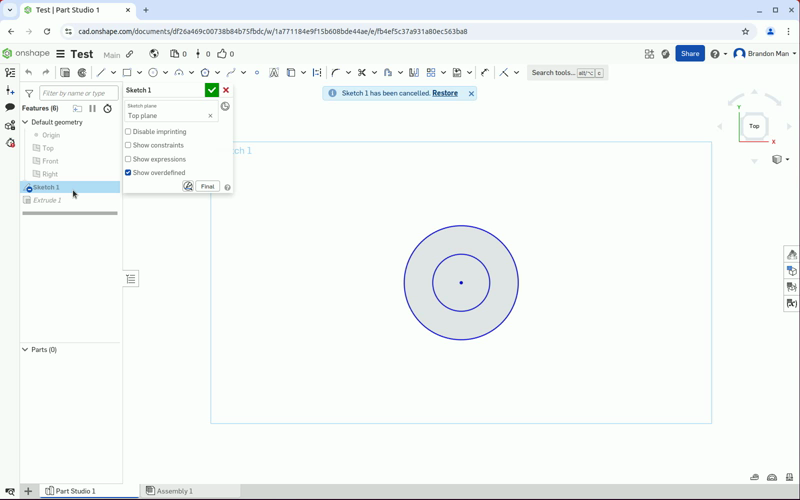
mouse_move(229, 92)
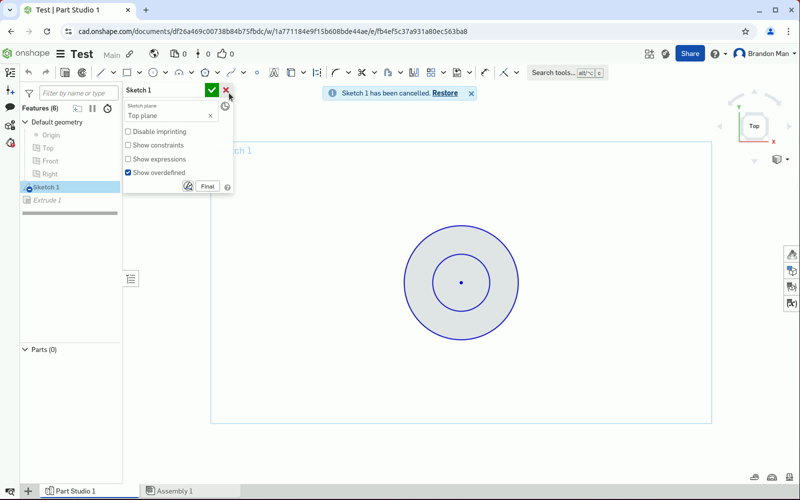
click(229, 92)
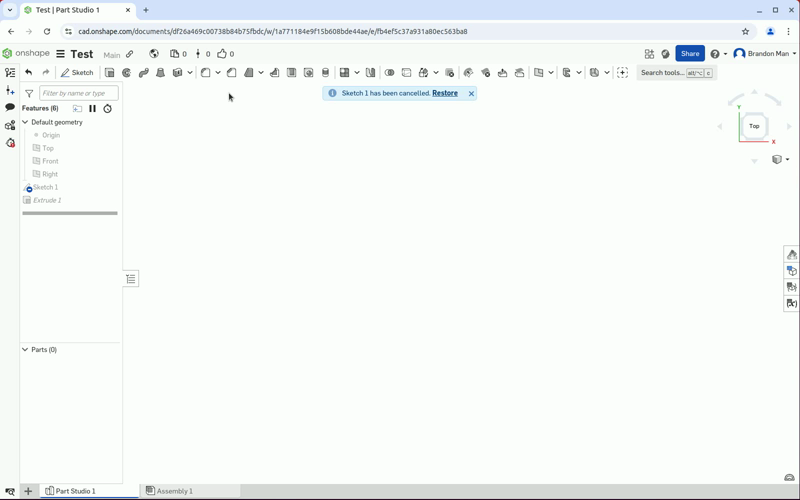
mouse_move(541, 75)
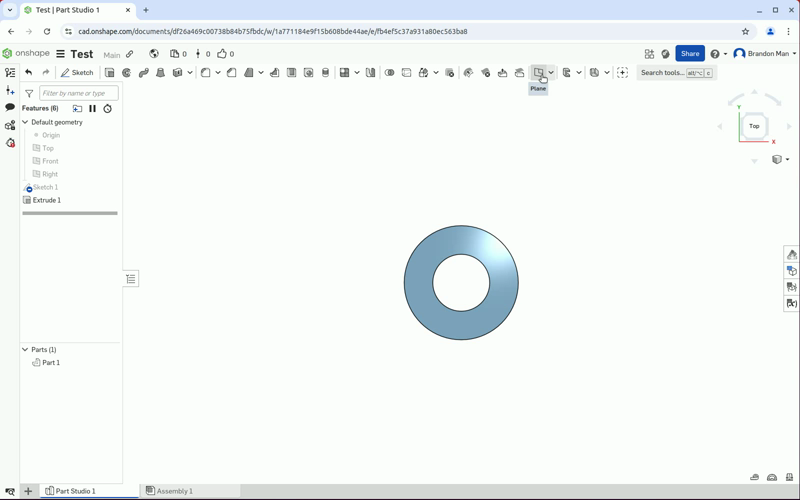
click(541, 75)
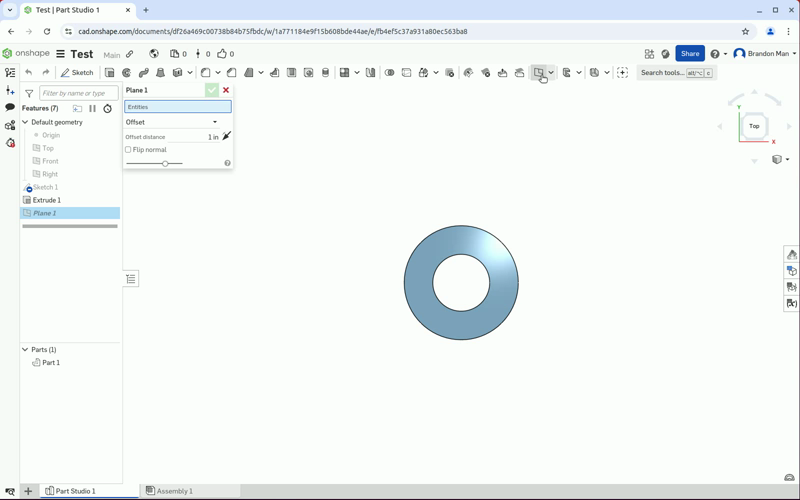
mouse_move(73, 150)
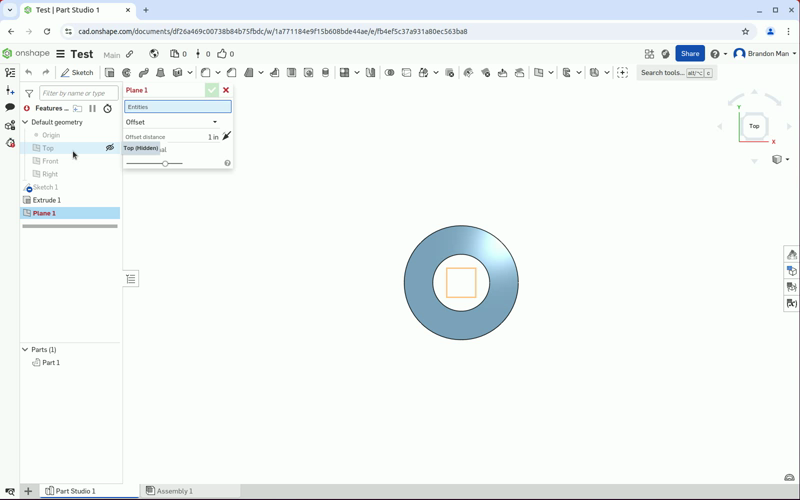
click(73, 150)
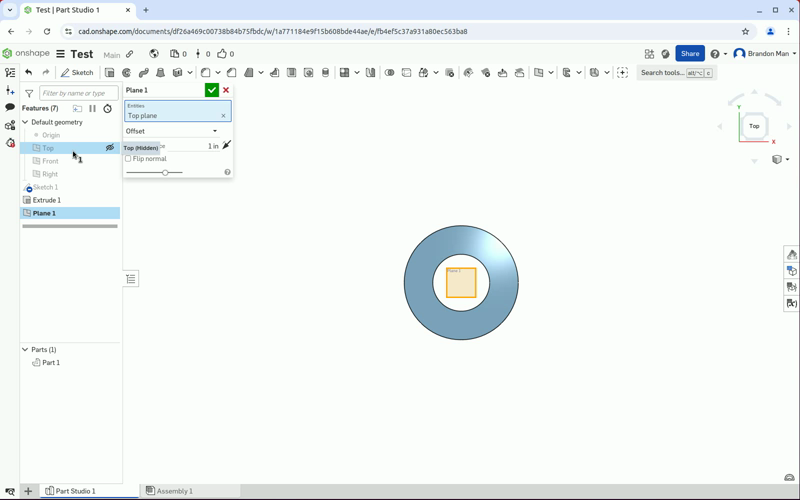
key(tab, 2)
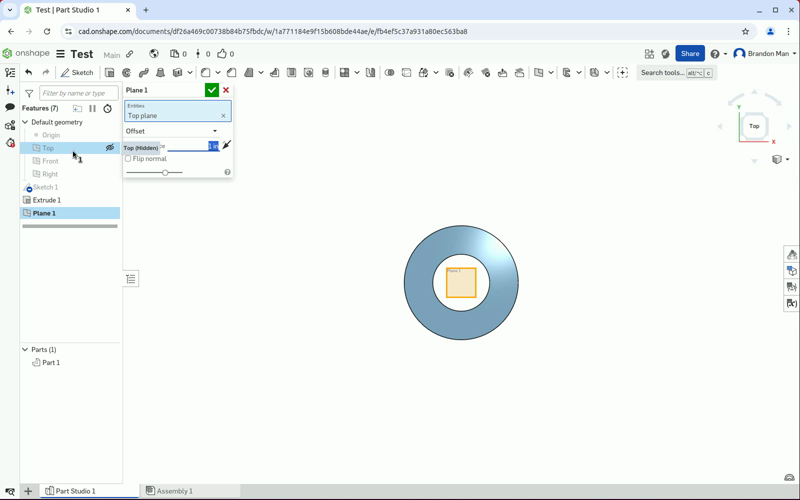
text(23.108)
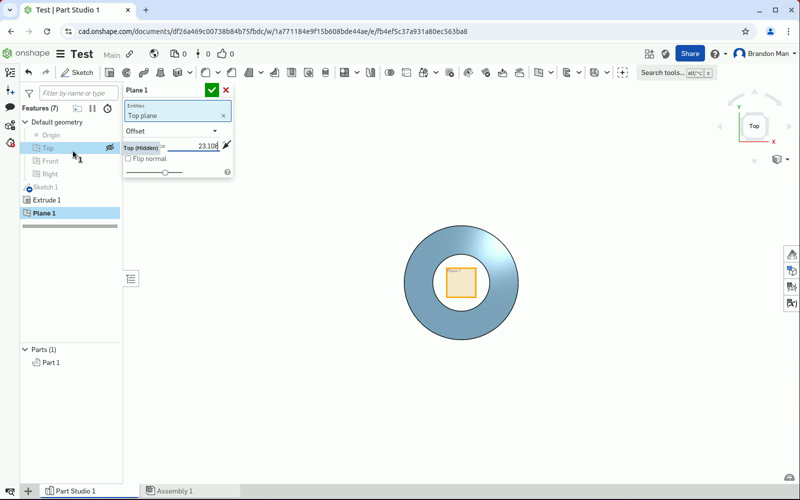
key(enter, 2)
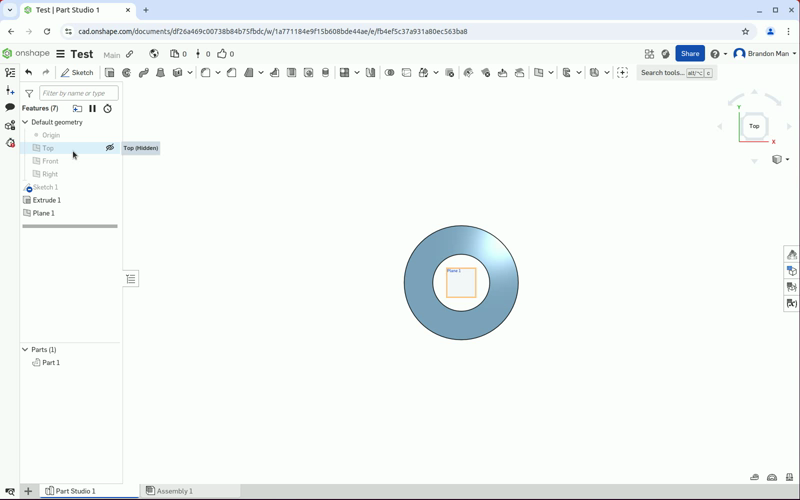
key(shift+s)
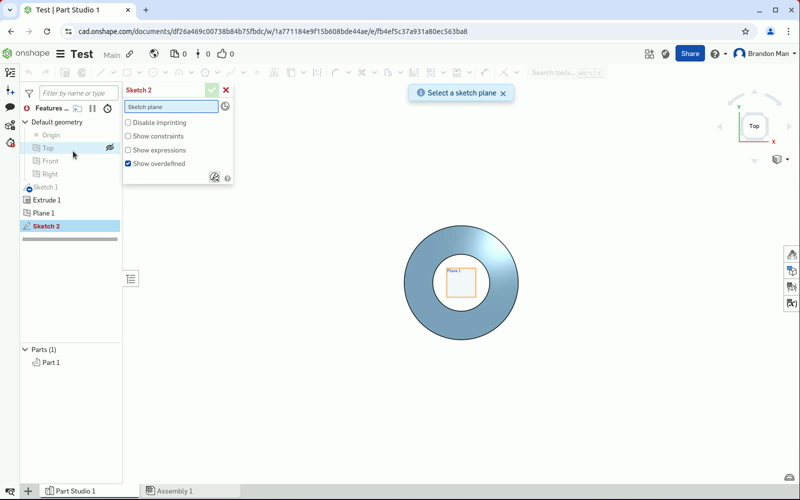
mouse_move(73, 215)
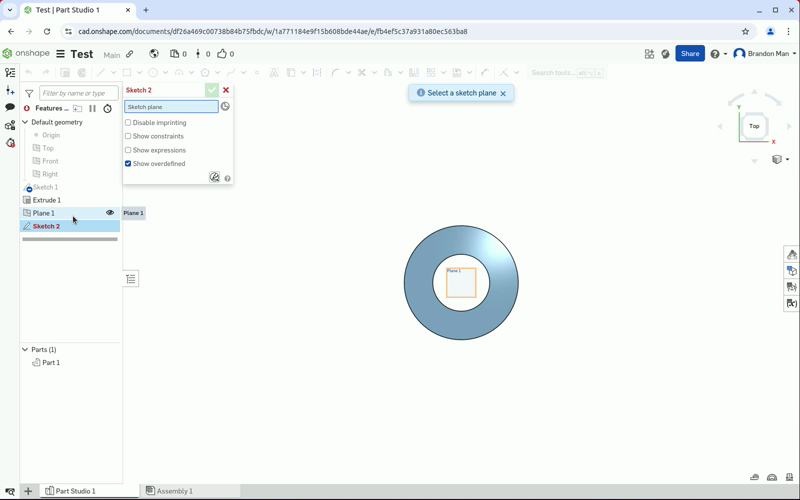
click(73, 215)
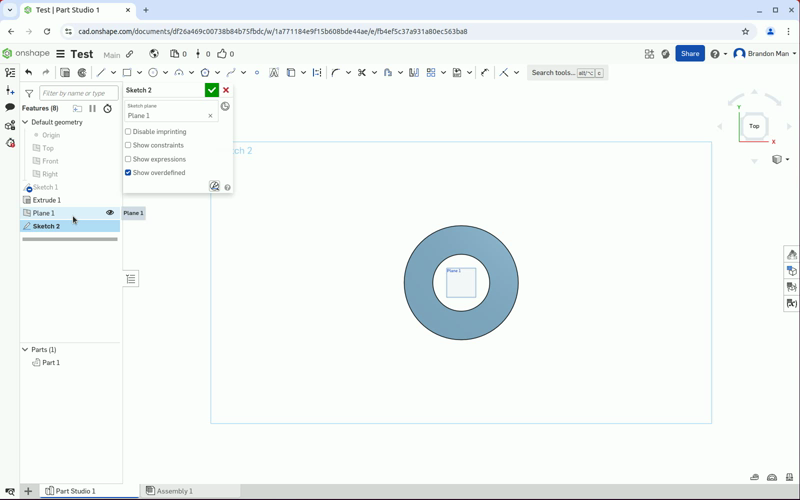
mouse_move(73, 352)
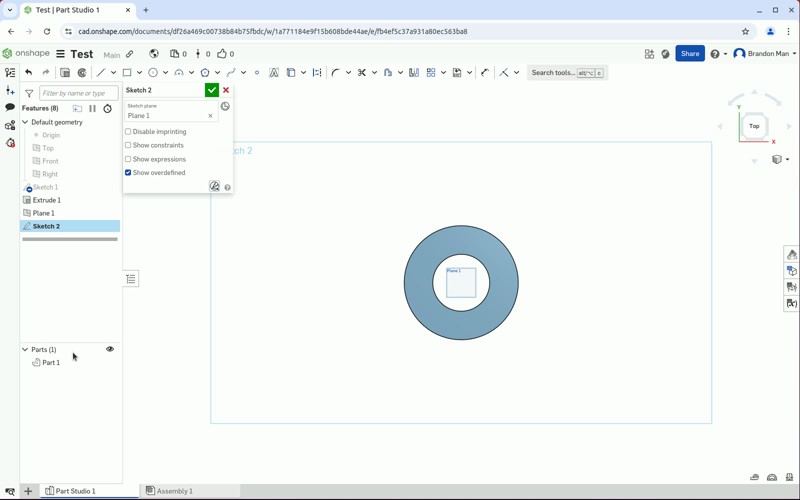
key(y)
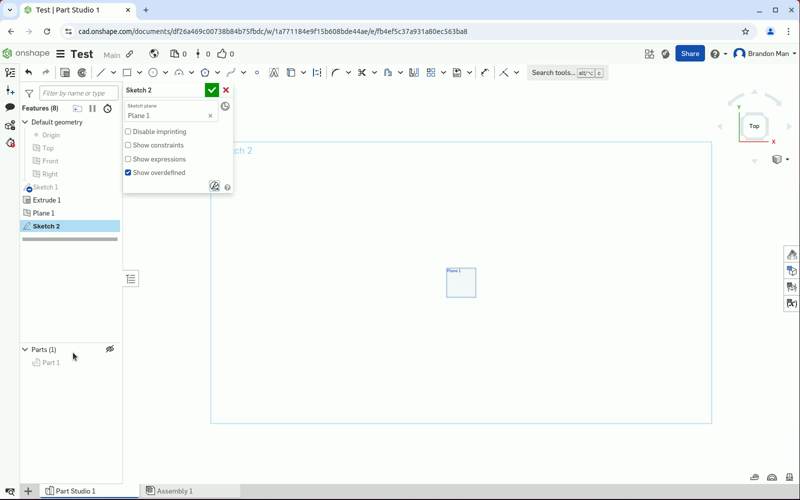
key(c)
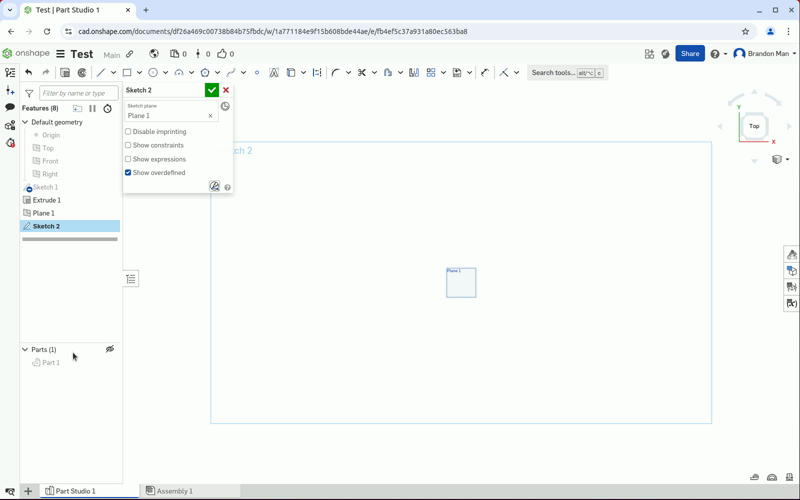
key_down(shift)
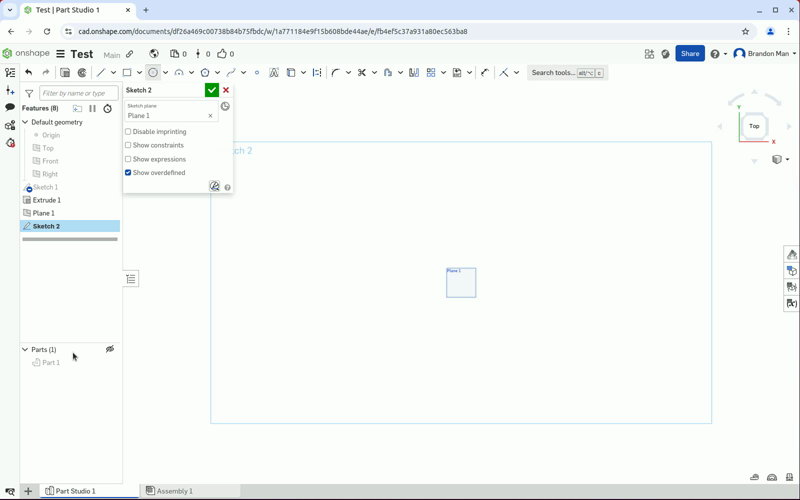
mouse_move(461, 282)
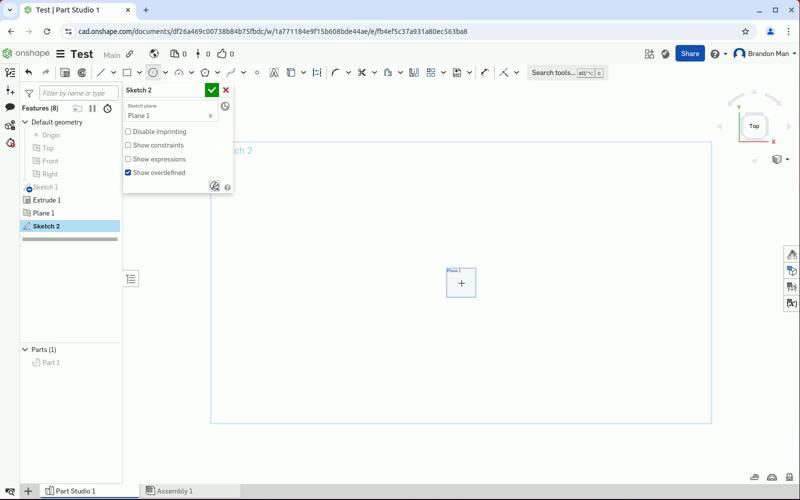
click(461, 282)
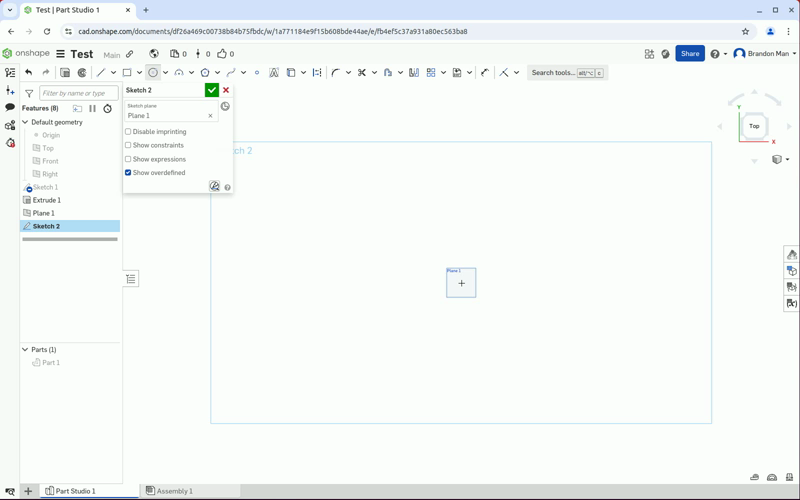
key_up(shift)
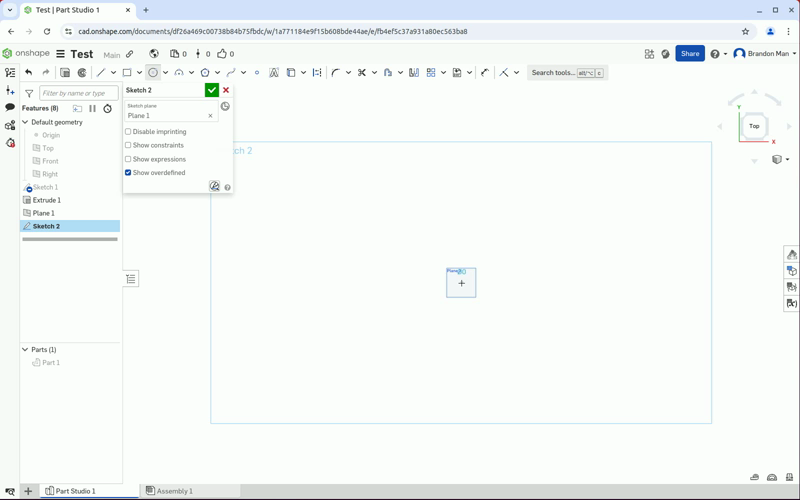
mouse_move(532, 282)
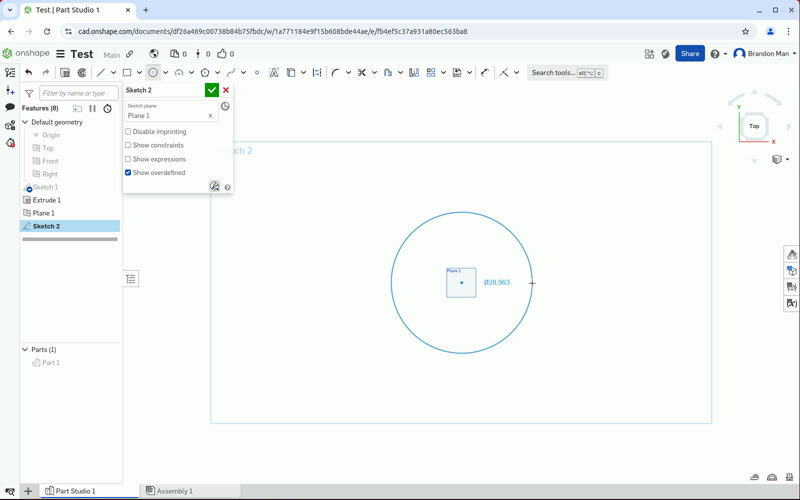
click(532, 282)
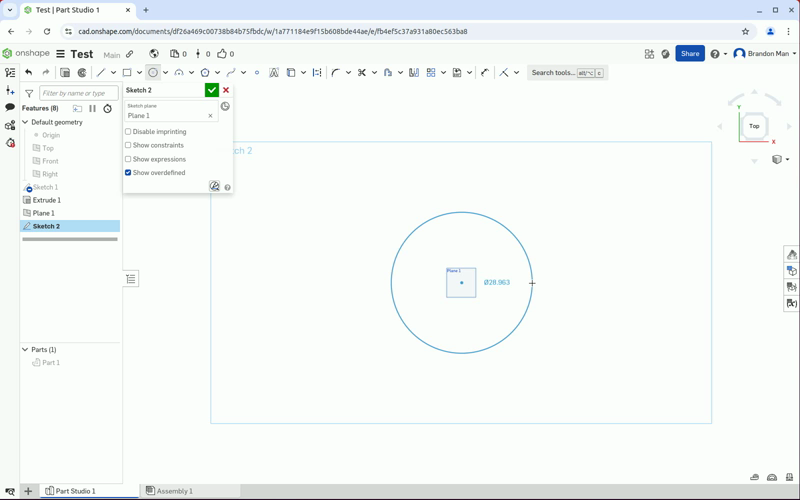
key(esc)
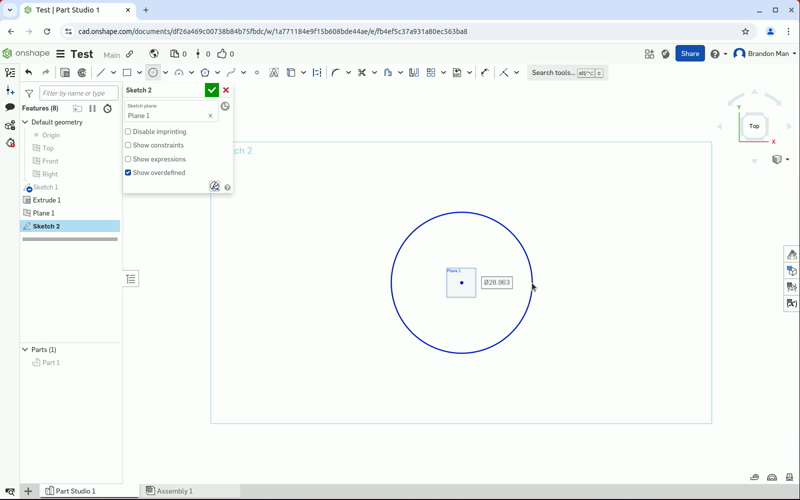
key(c)
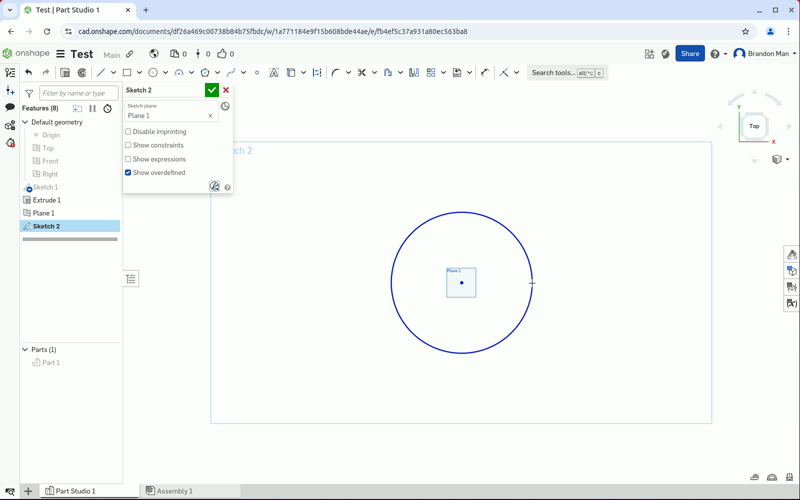
key_down(shift)
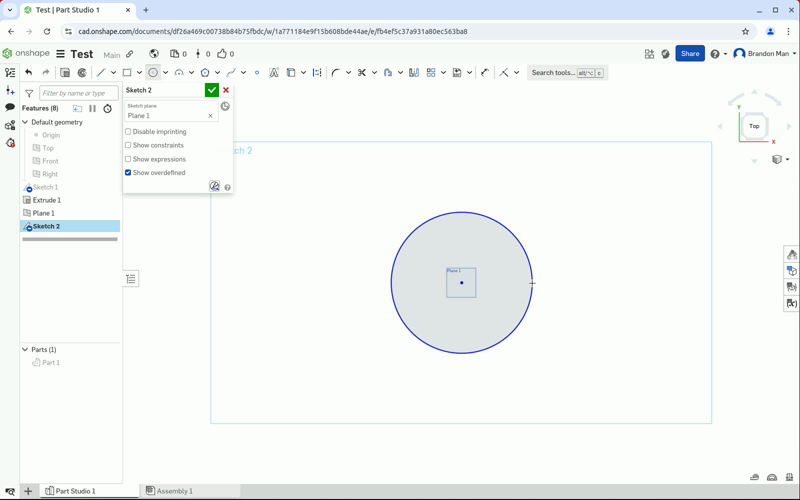
mouse_move(461, 282)
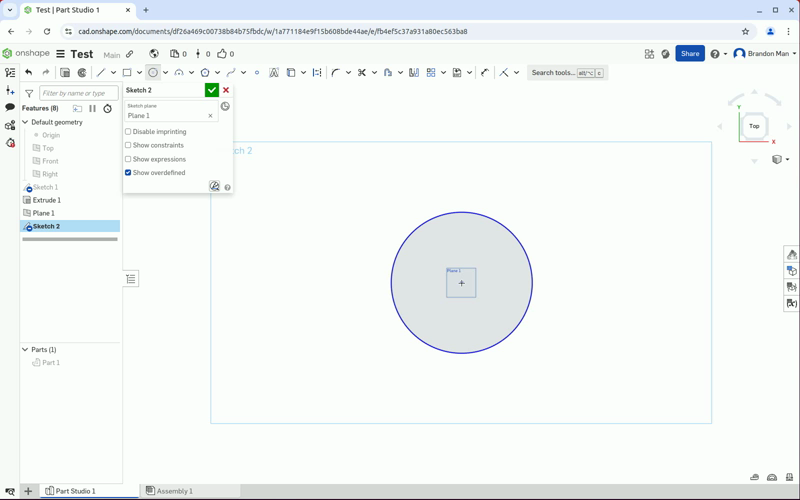
click(461, 282)
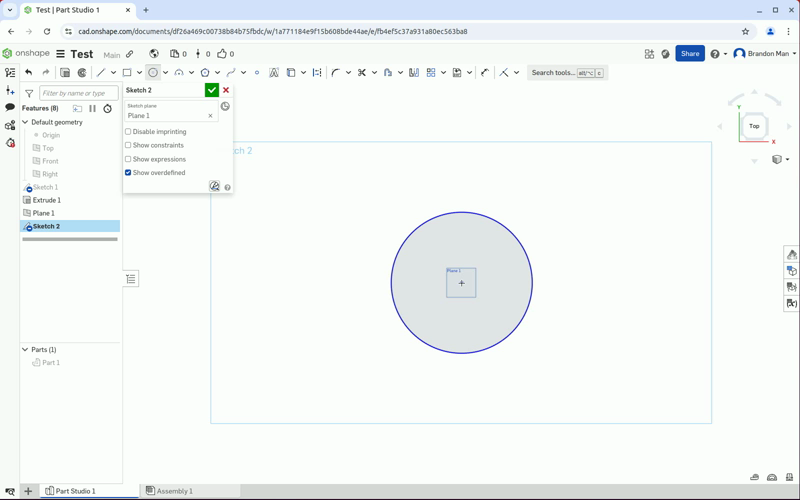
key_up(shift)
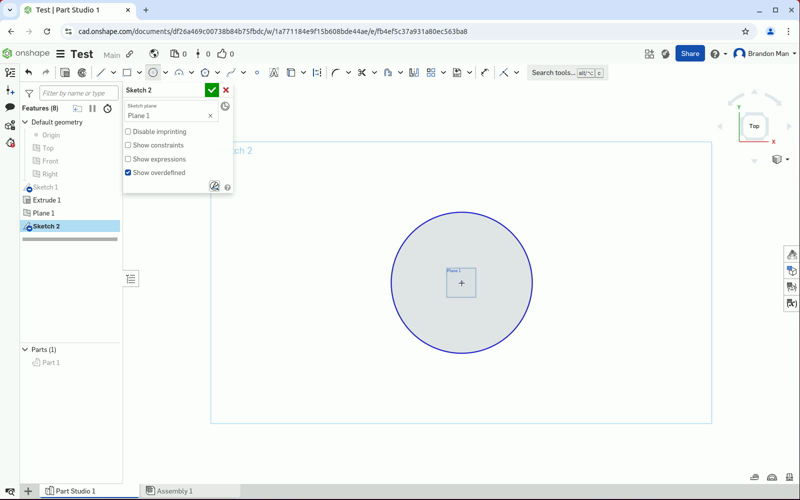
mouse_move(519, 282)
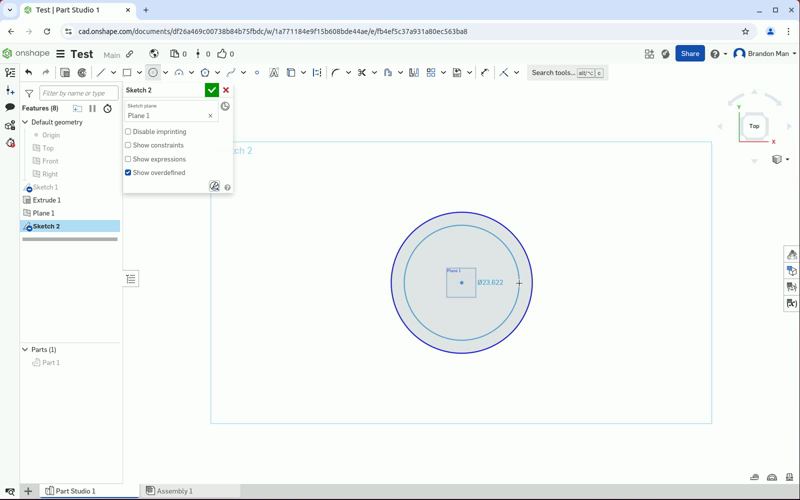
click(519, 282)
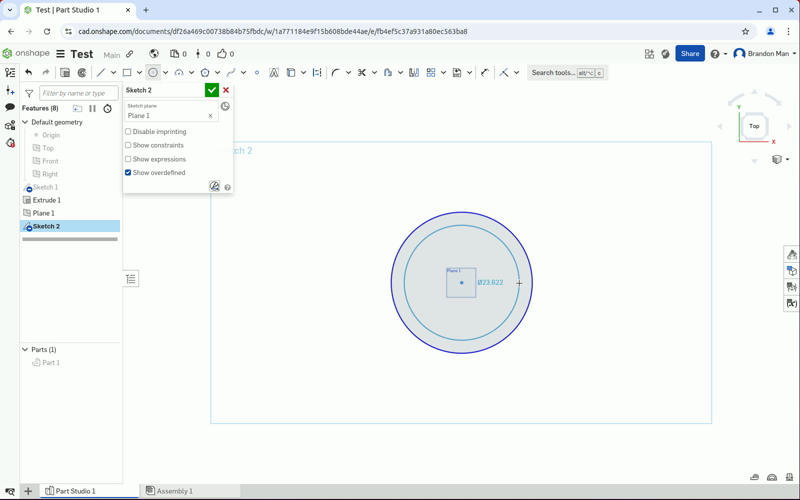
key(esc)
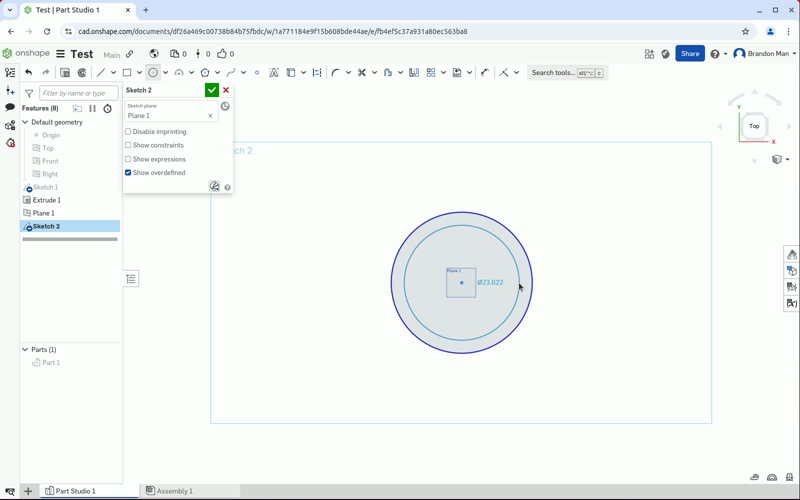
mouse_move(450, 345)
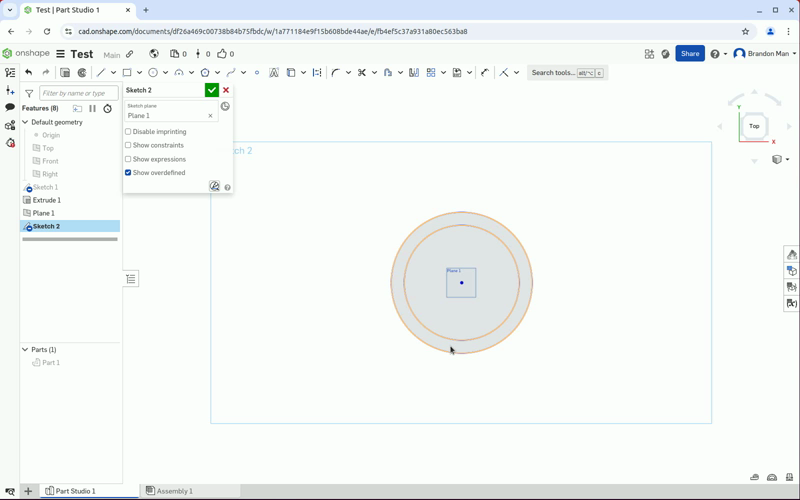
click(450, 345)
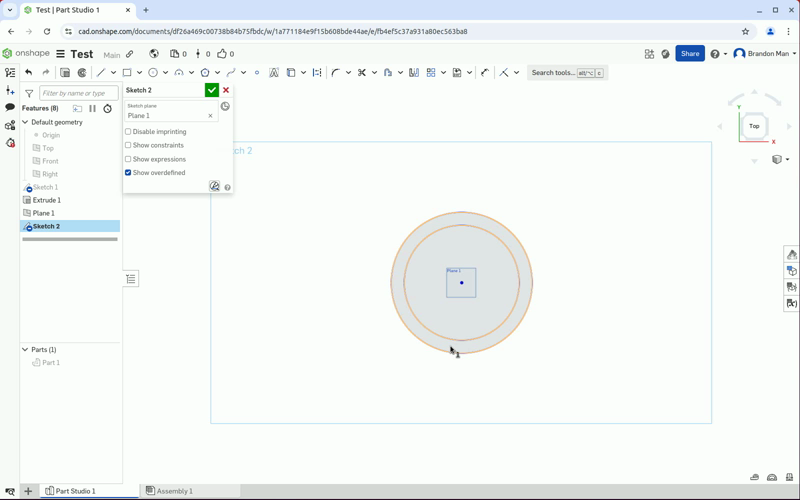
mouse_move(73, 352)
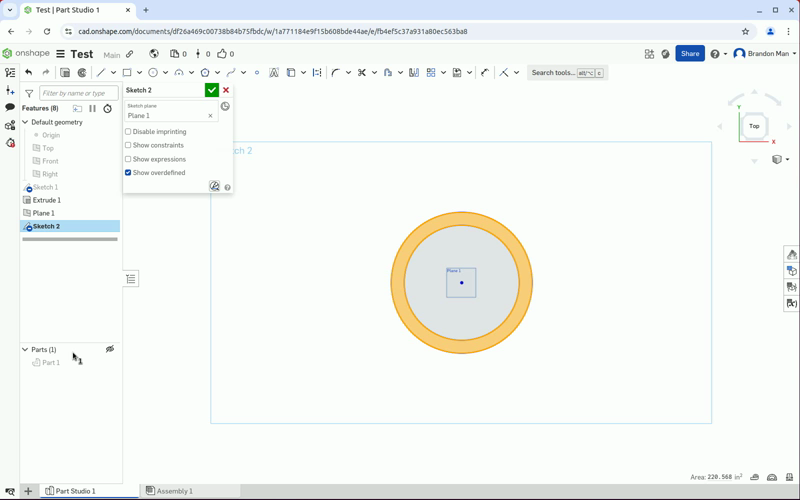
key(shift+y)
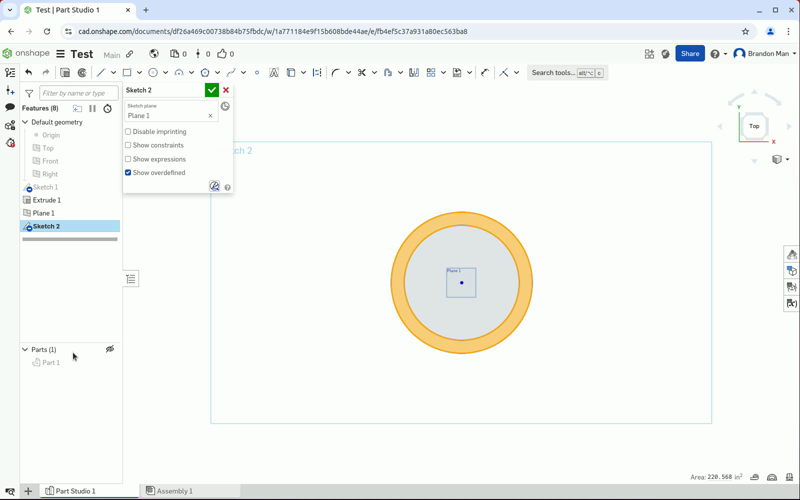
key(shift+e)
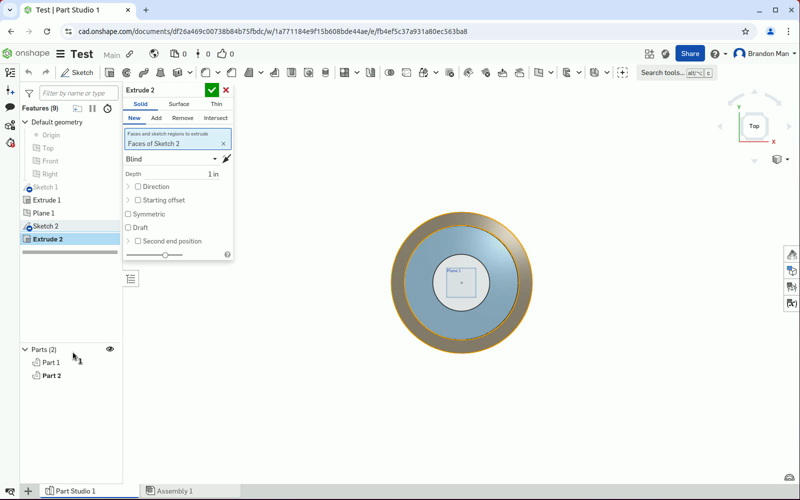
mouse_move(143, 106)
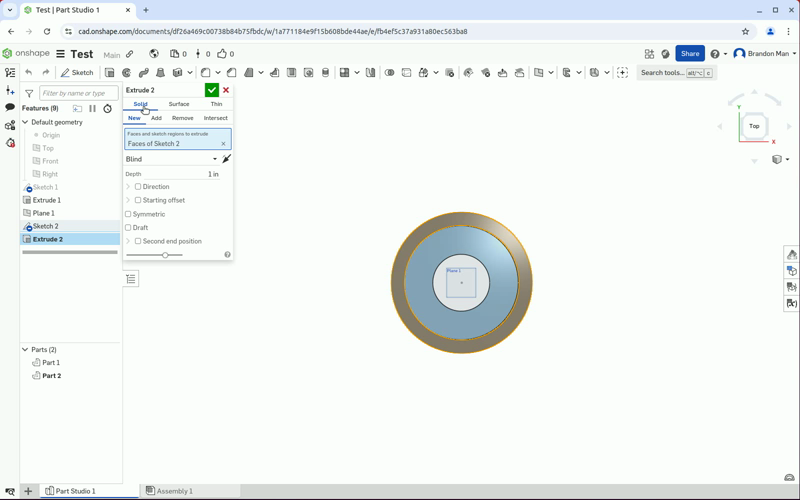
click(143, 106)
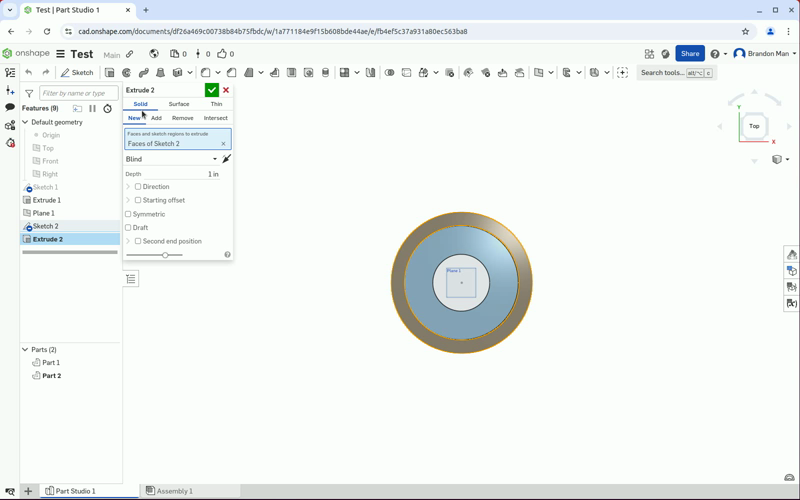
mouse_move(137, 120)
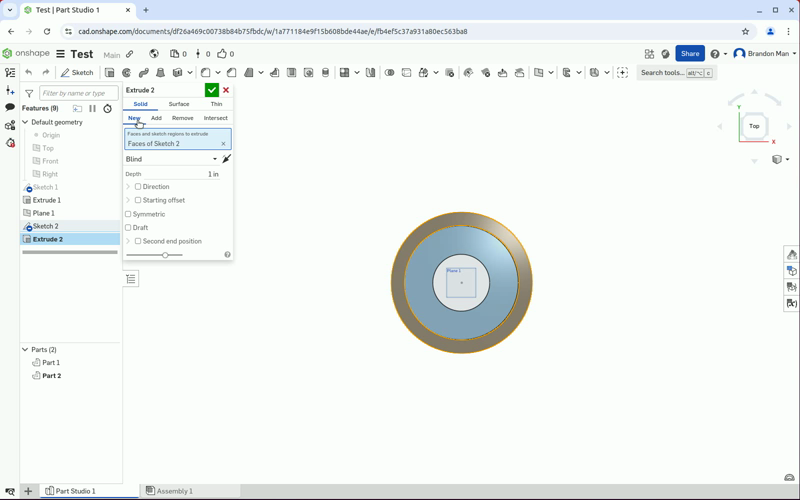
click(137, 120)
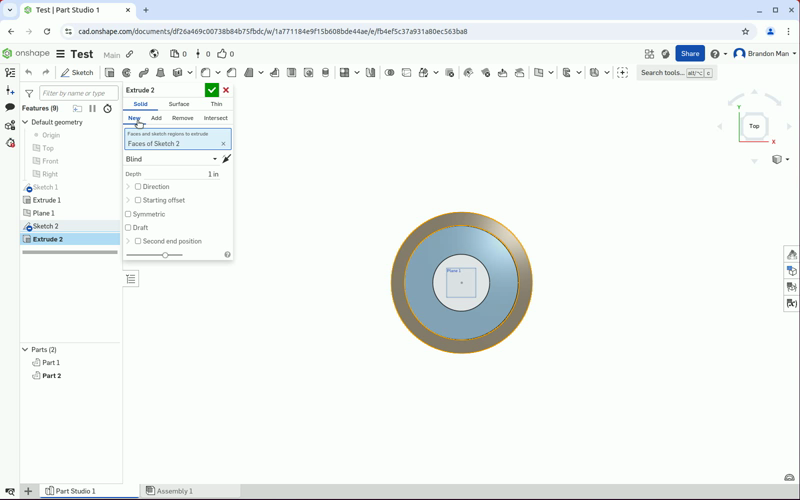
key(tab, 4)
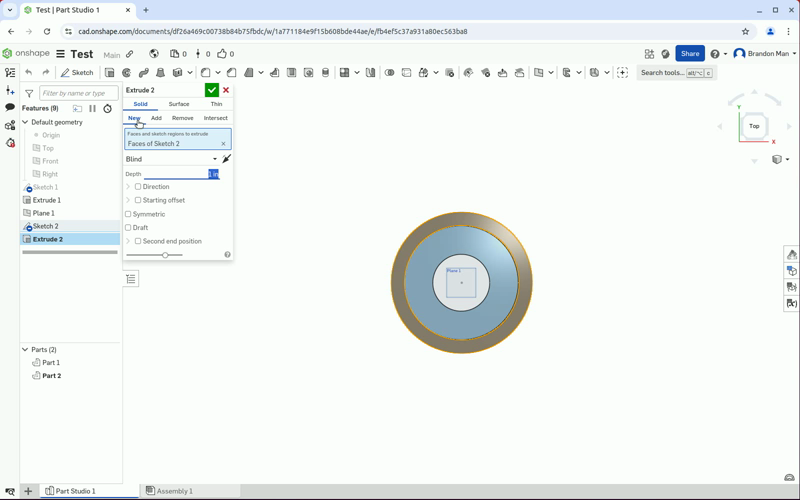
text(-11.554)
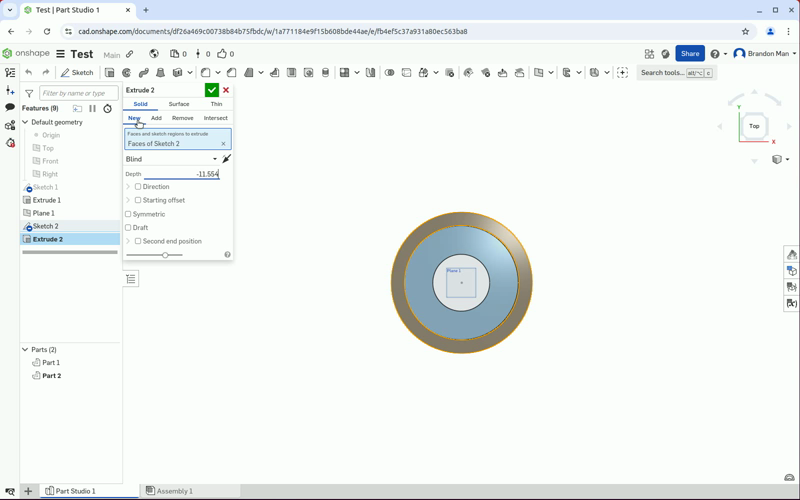
key(enter)
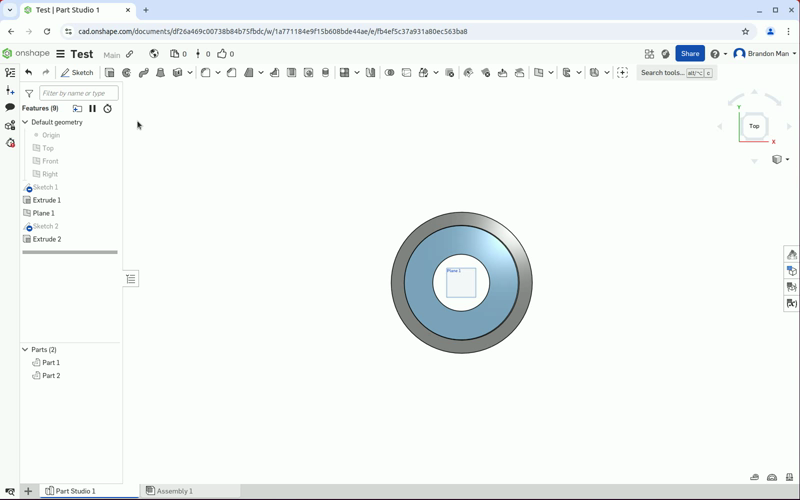
key(shift+h)
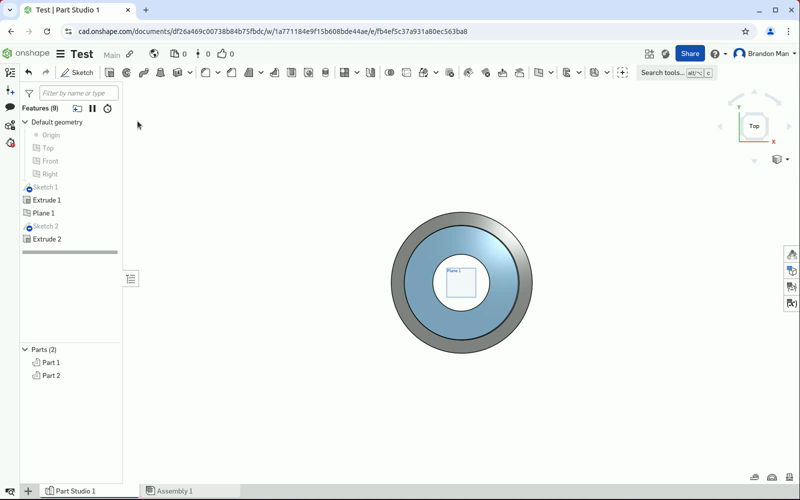
key(shift+h)
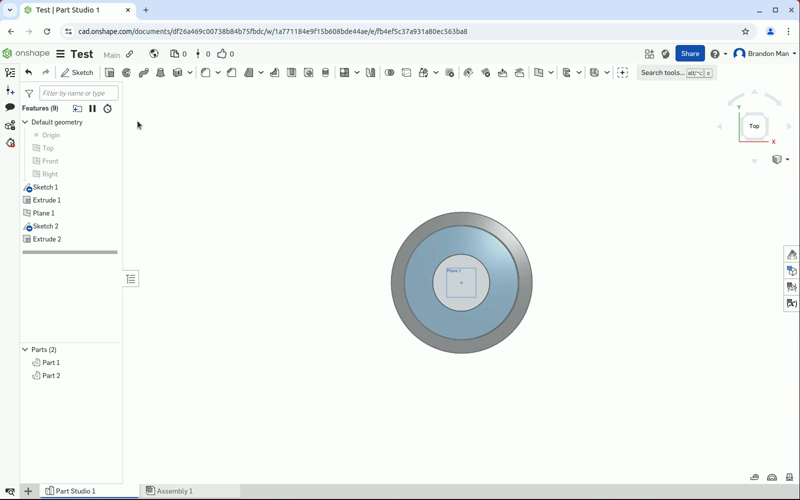
key(shift+7)
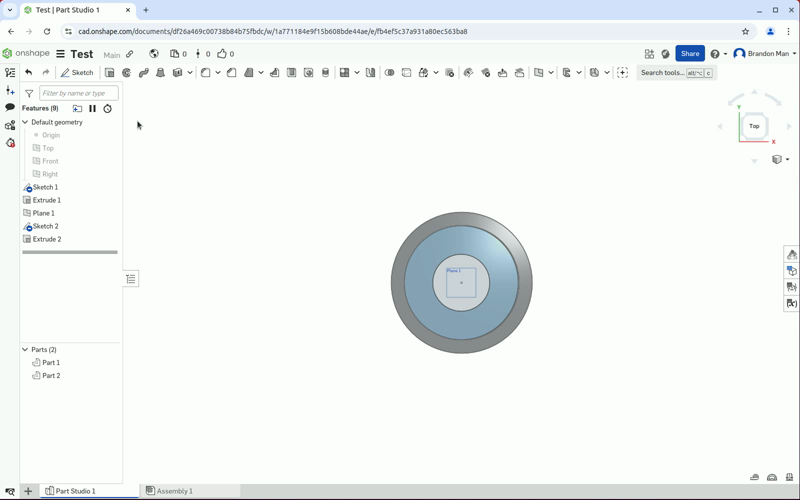
key(up, 3)
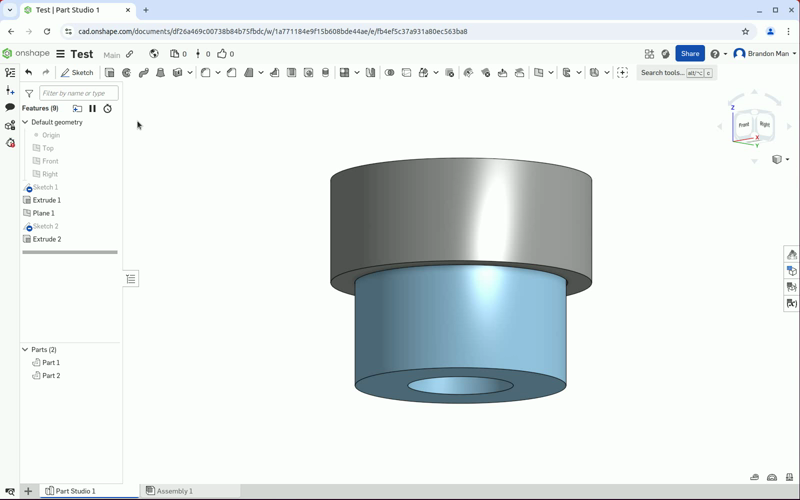
key(left, 3)
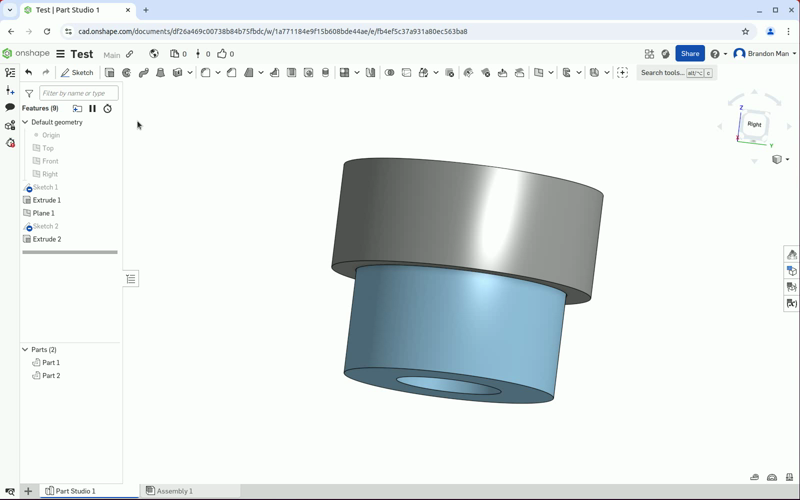
key(right, 3)
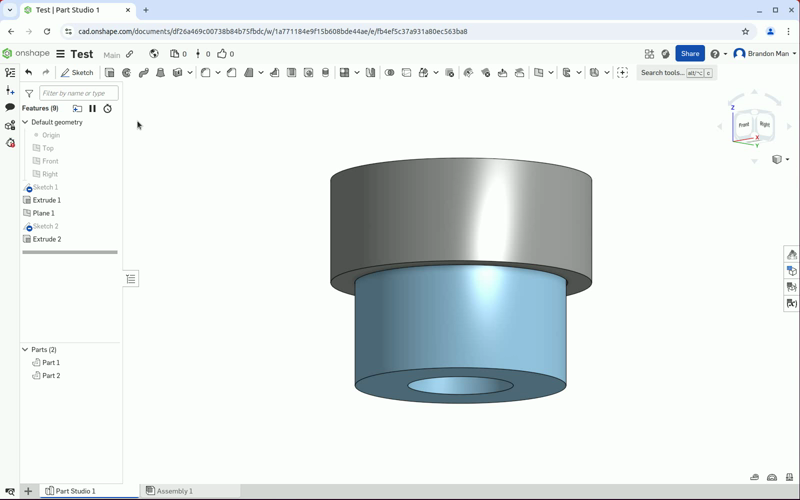
key(down, 3)
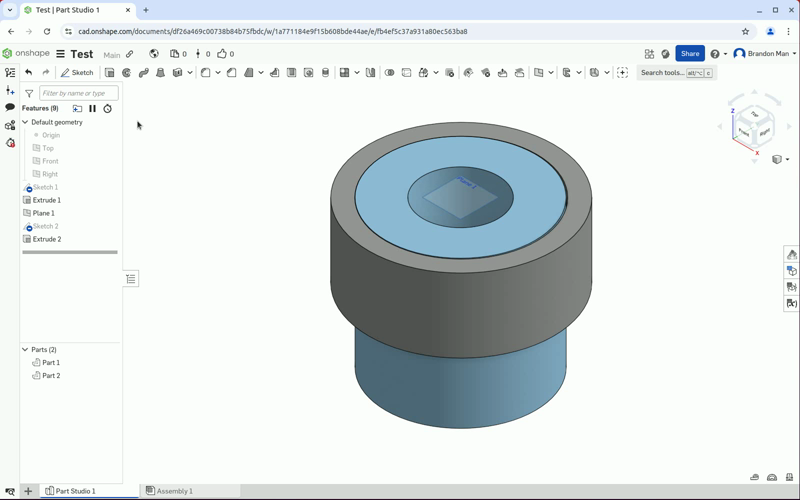
mouse_move(73, 189)
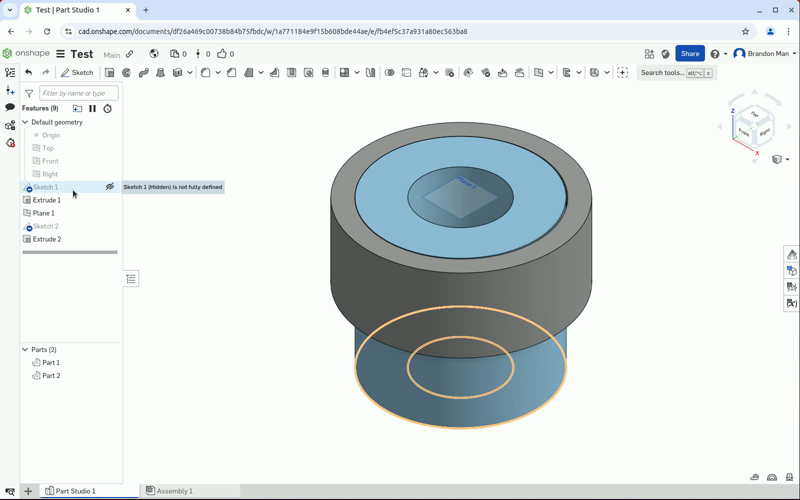
click(73, 189)